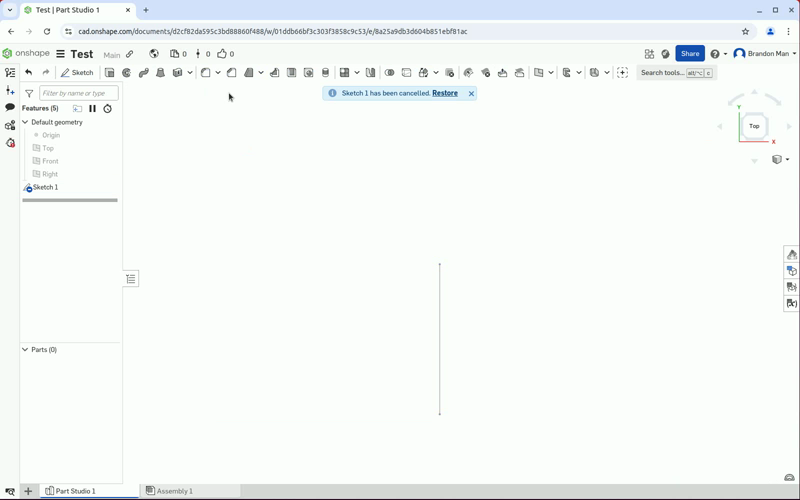
key(shift+h)
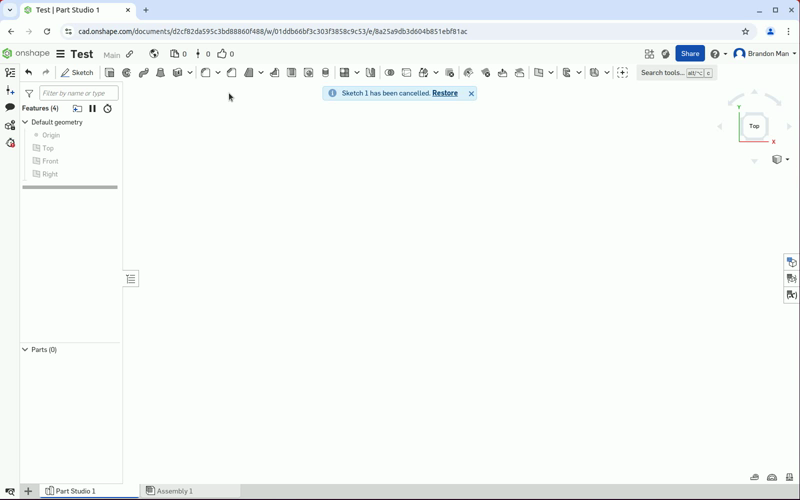
mouse_move(73, 352)
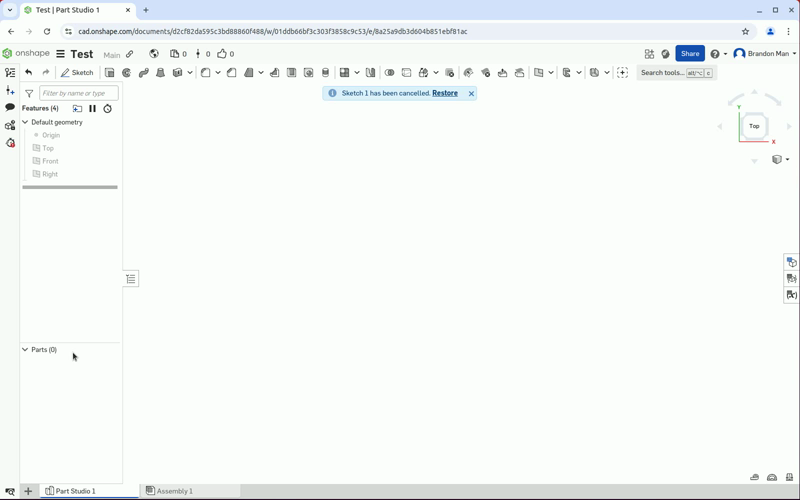
key(y)
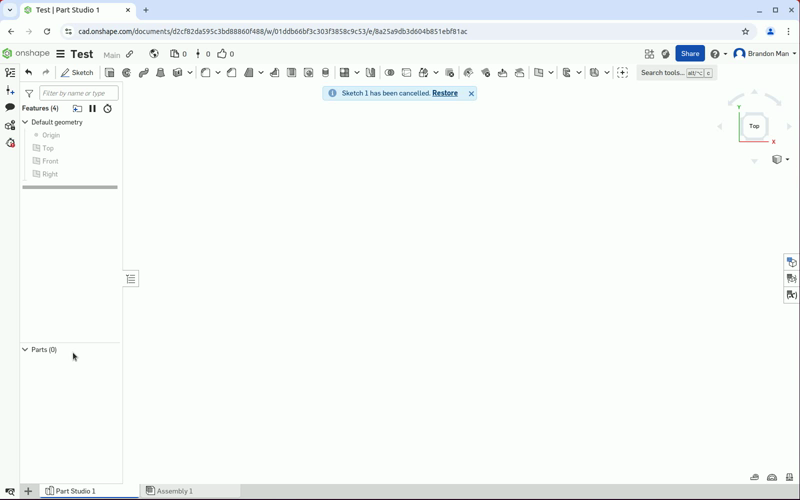
key(shift+p)
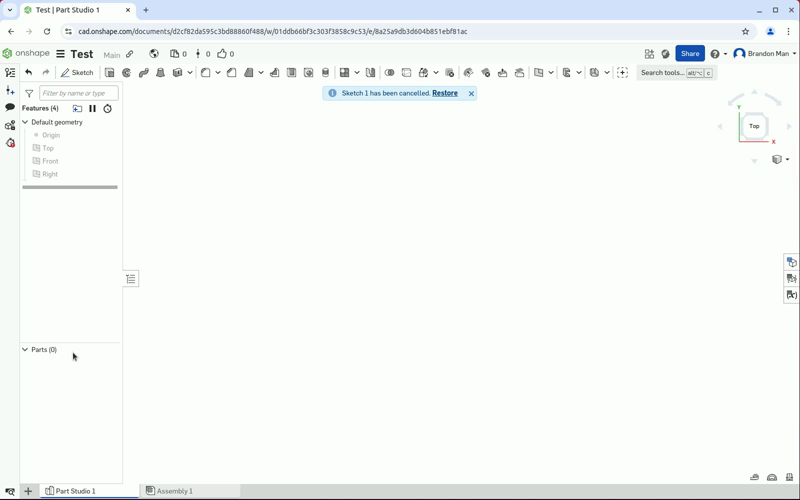
key(space)
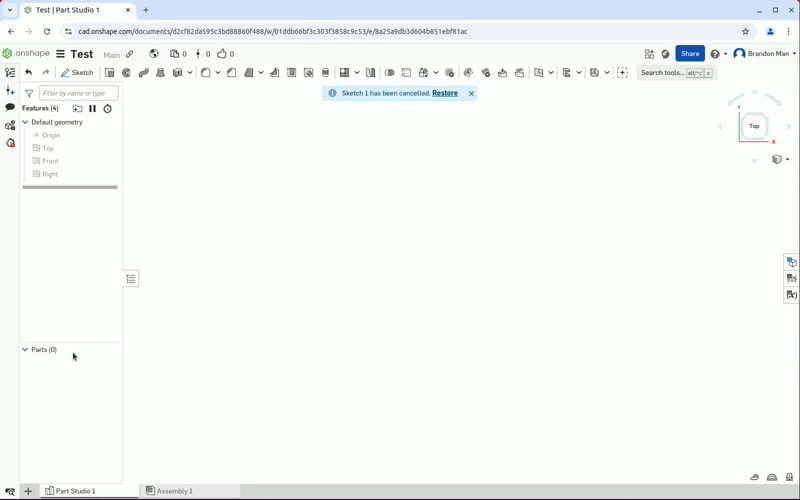
key_down(shift)
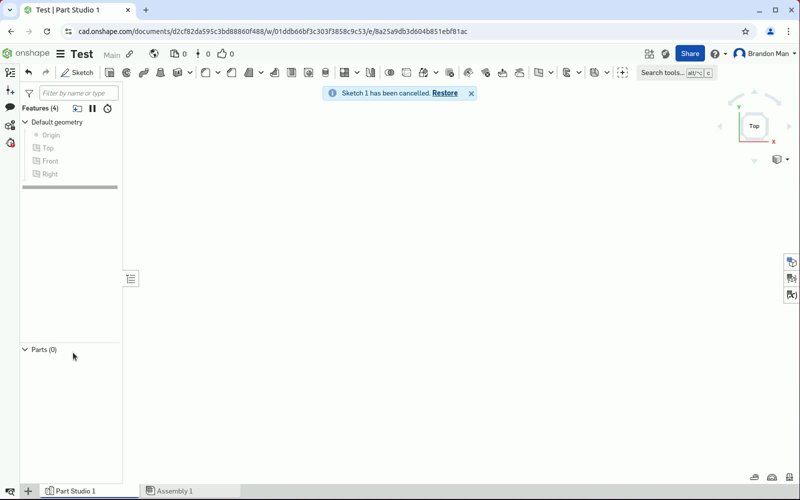
key(up)
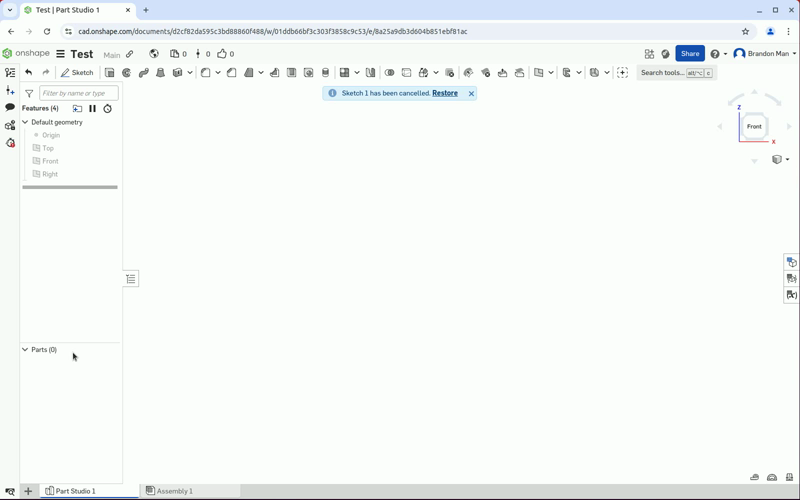
key_up(shift)
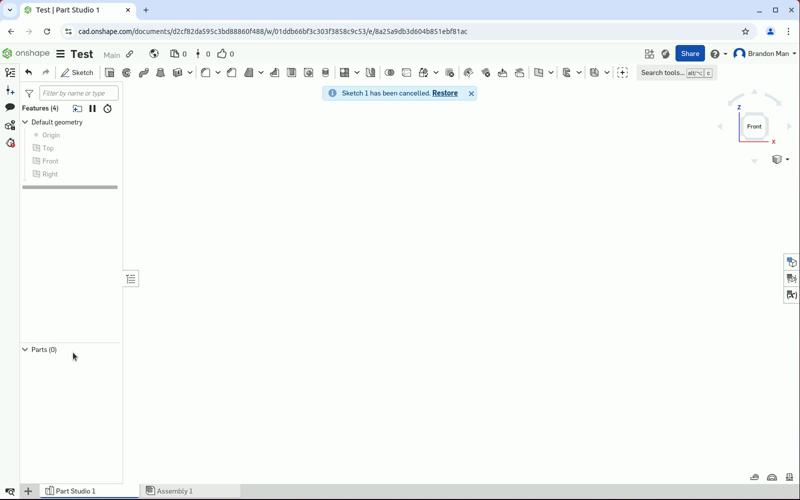
key(space)
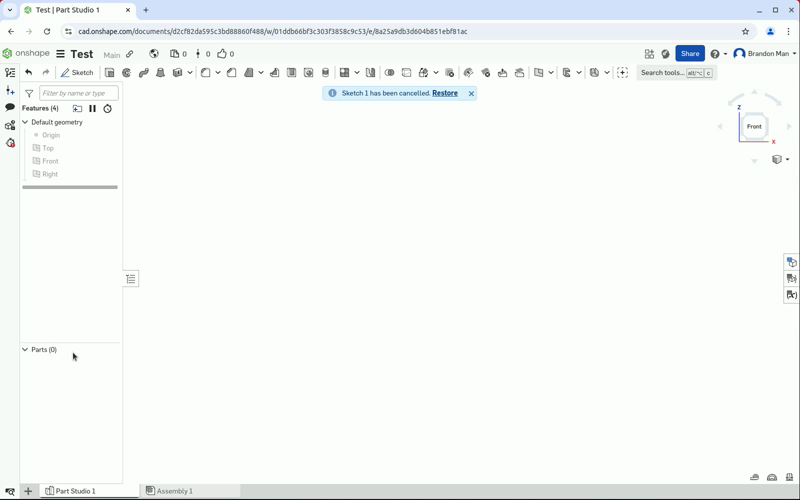
key_down(shift)
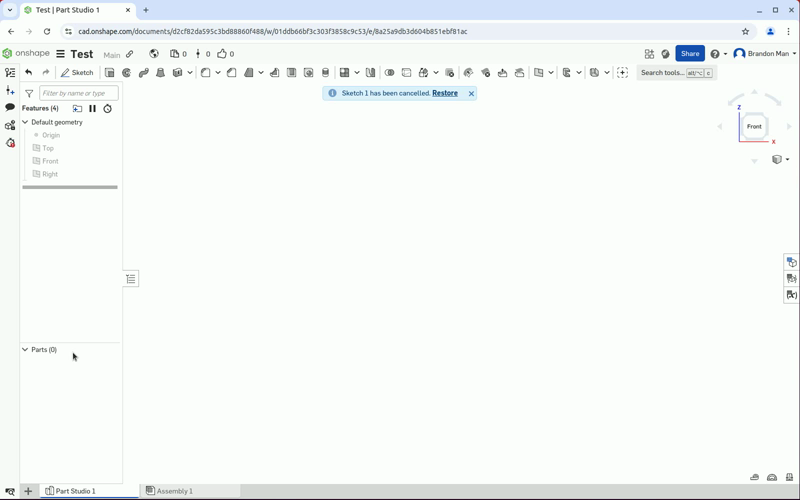
key(left)
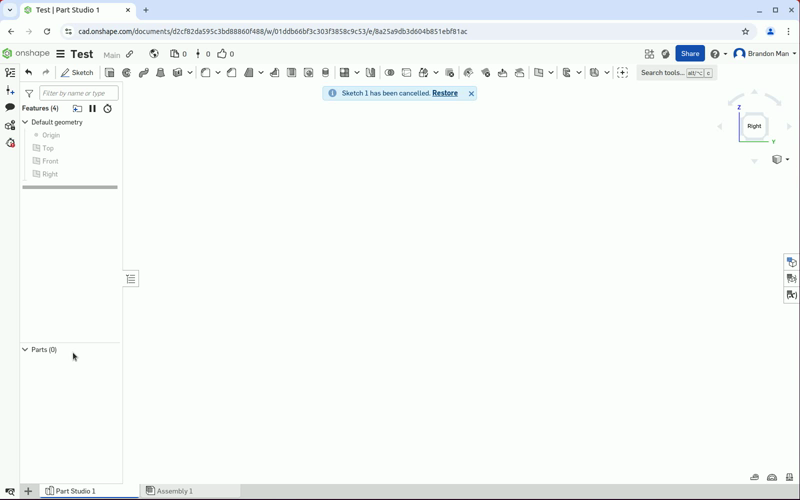
key_up(shift)
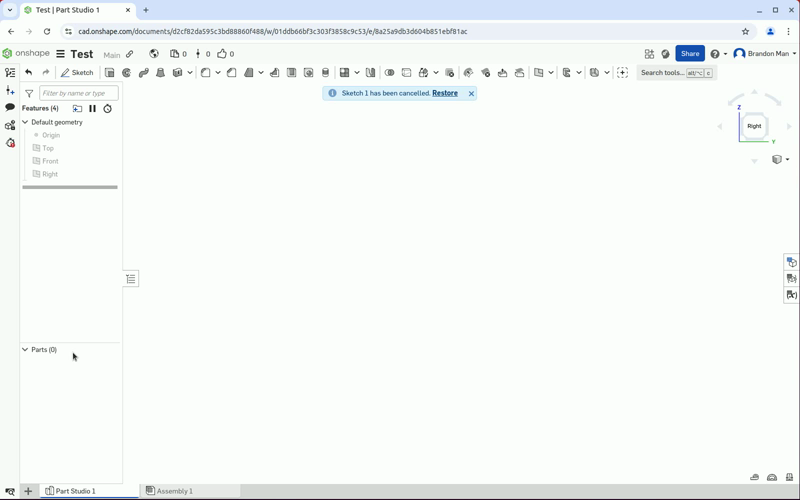
mouse_move(73, 352)
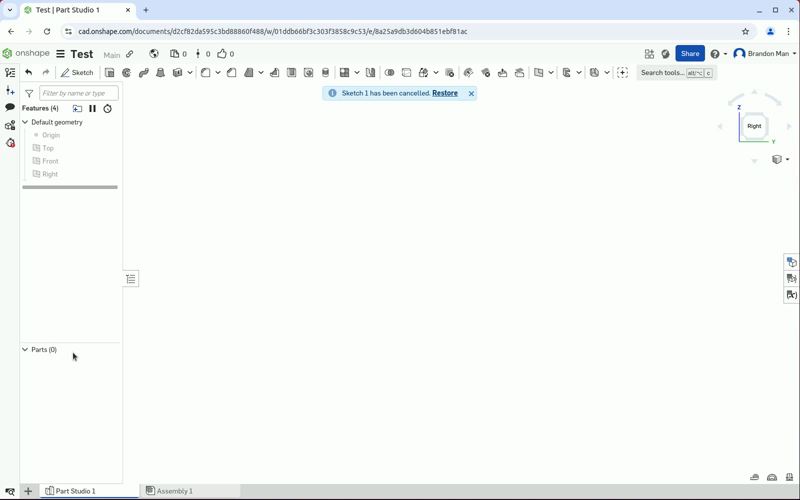
key(shift+y)
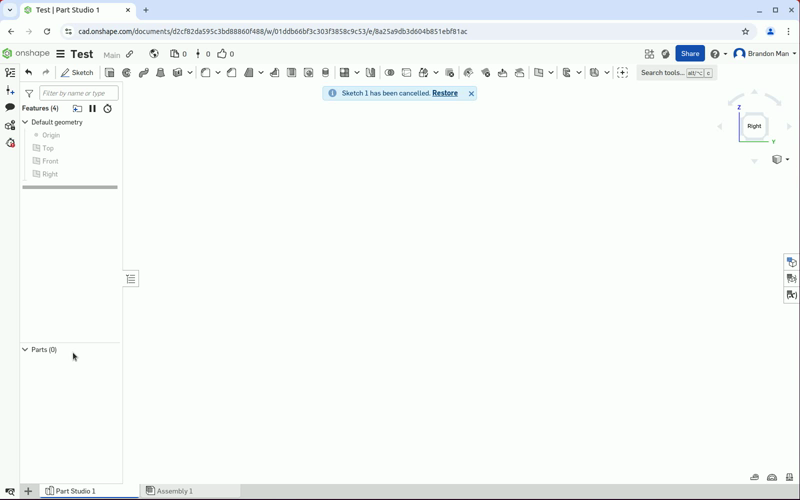
key(shift+s)
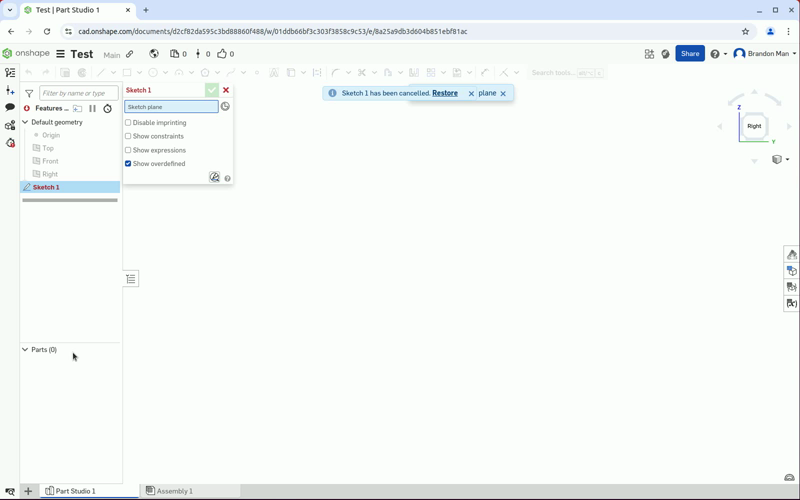
mouse_move(73, 176)
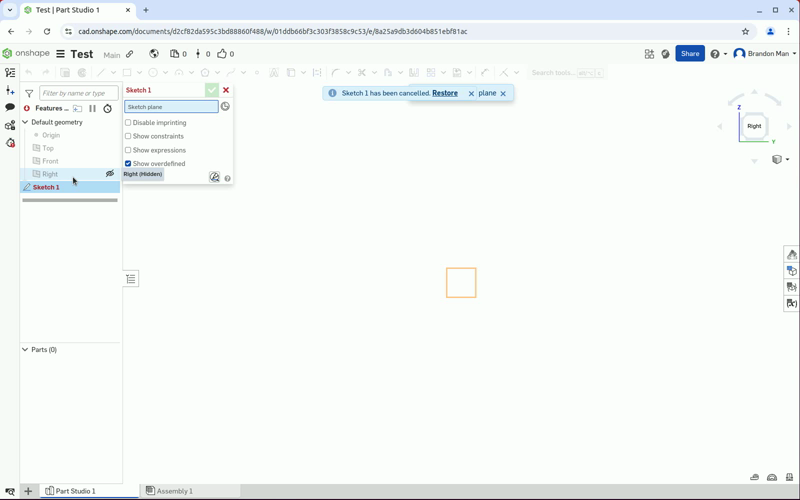
click(73, 176)
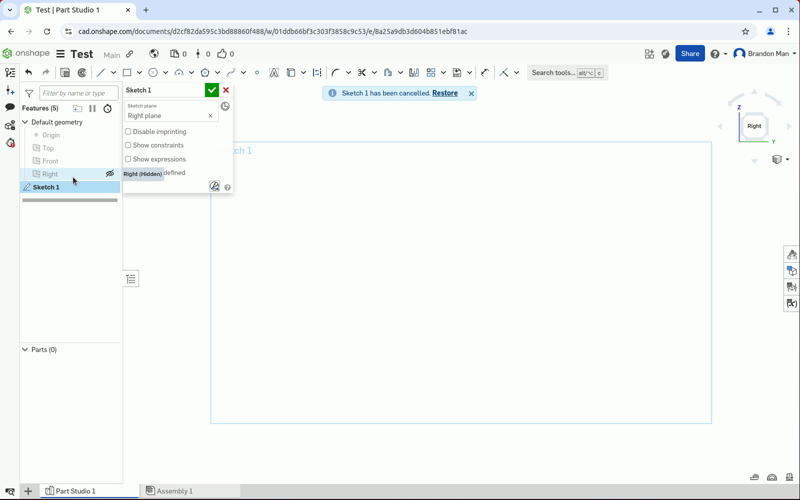
mouse_move(73, 352)
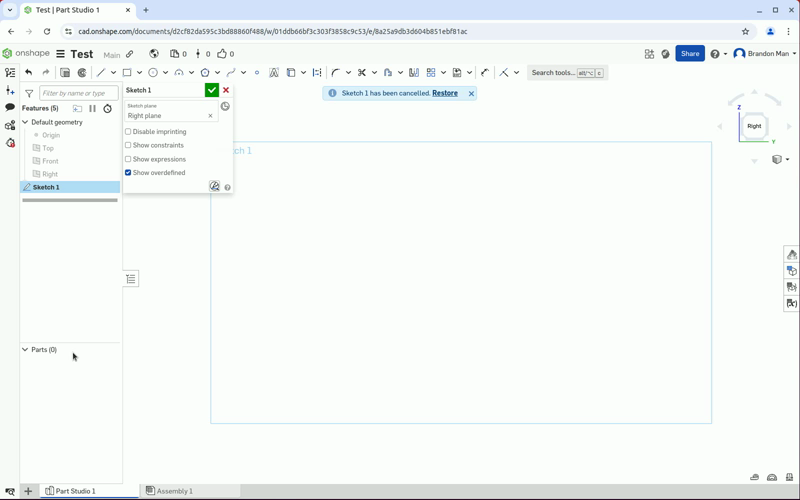
key(y)
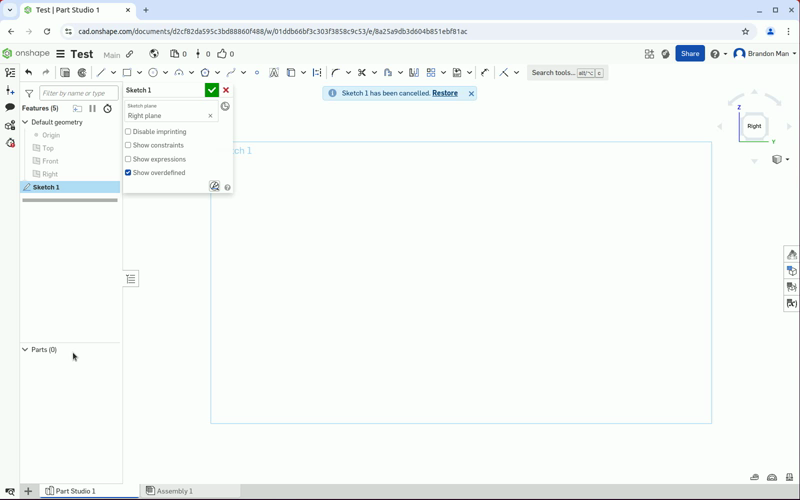
key(l)
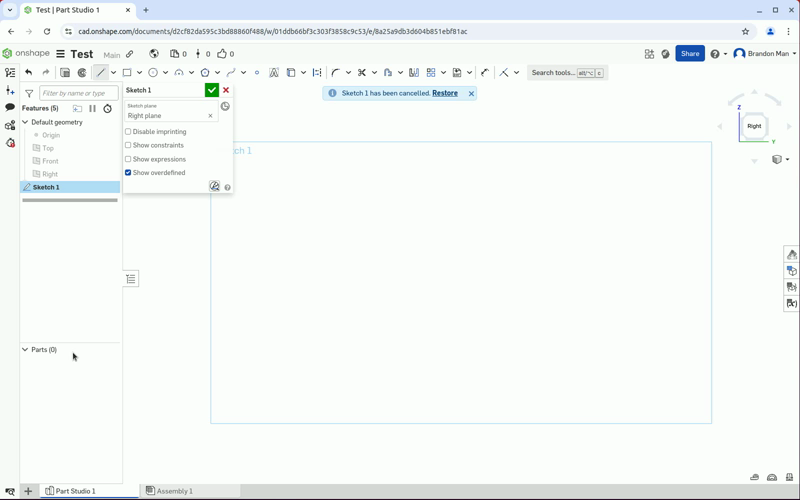
key_down(shift)
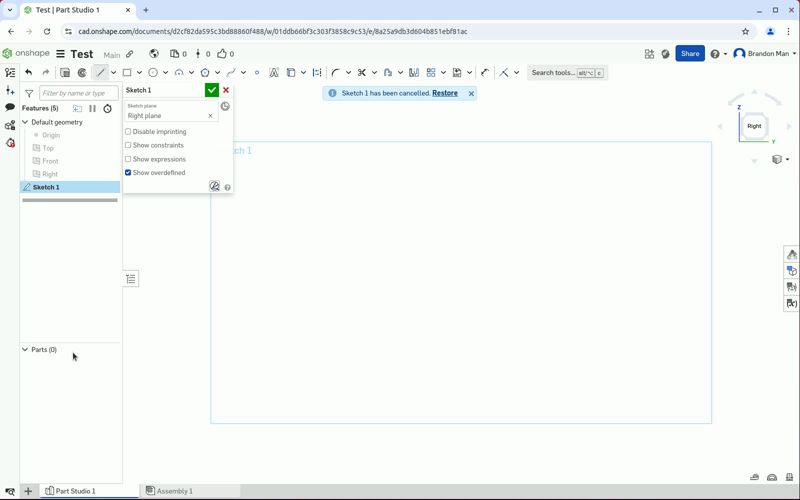
mouse_move(405, 271)
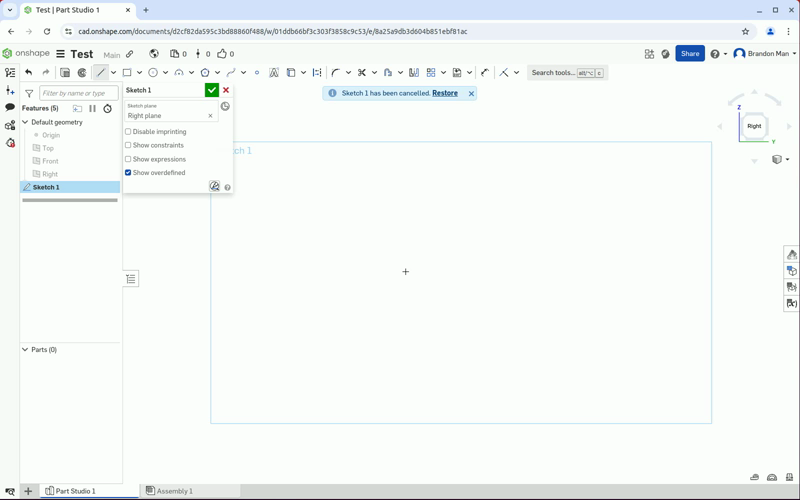
click(405, 271)
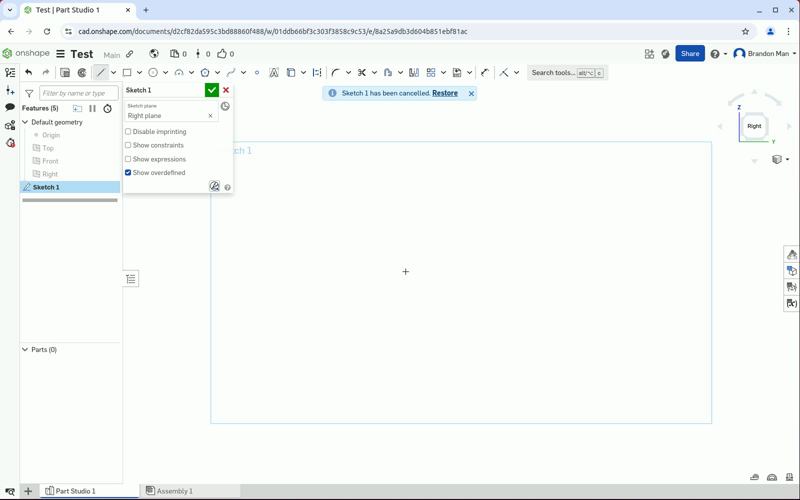
key_up(shift)
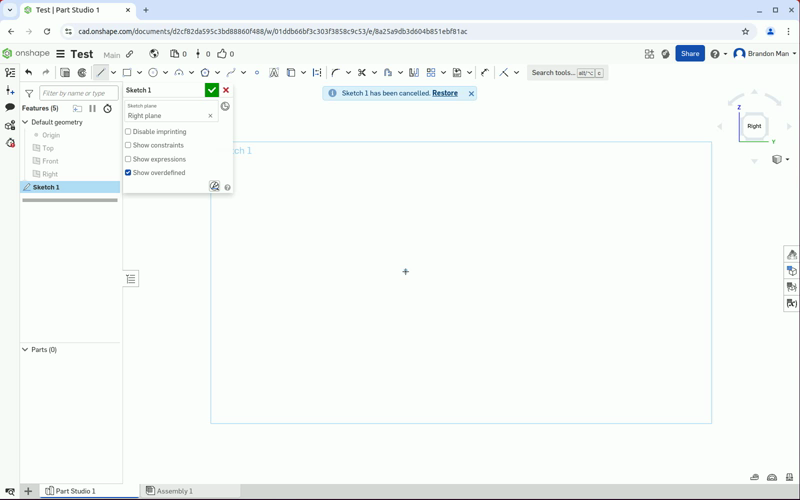
key_down(shift)
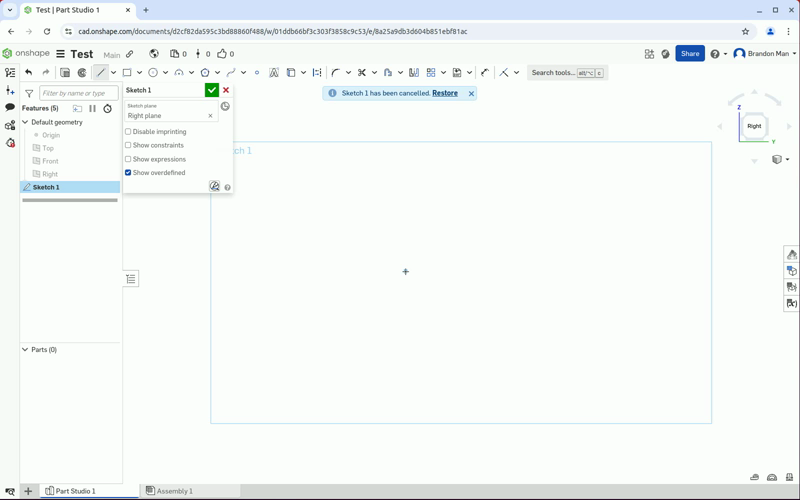
mouse_move(506, 271)
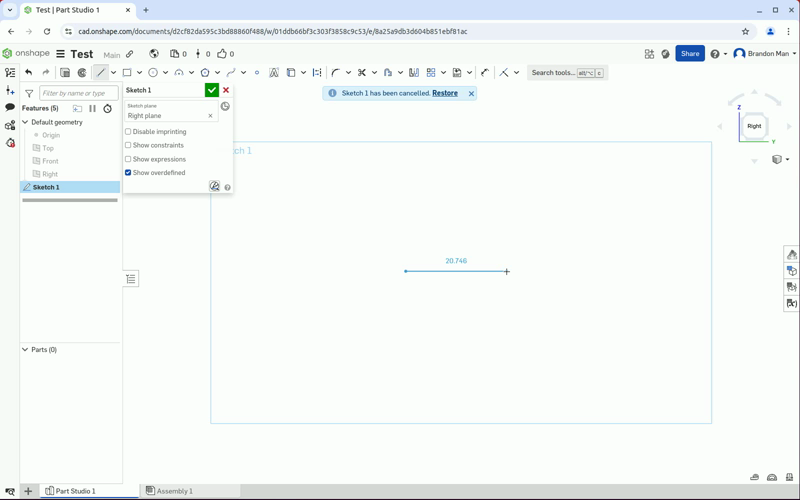
click(506, 271)
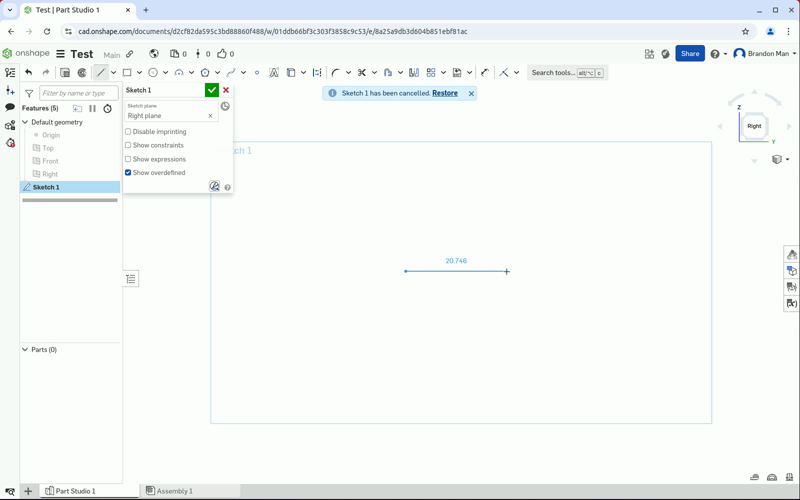
key_up(shift)
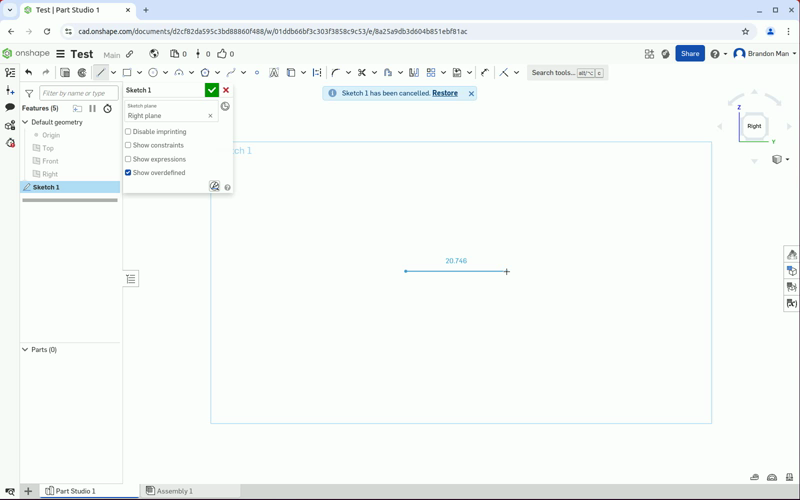
key_down(shift)
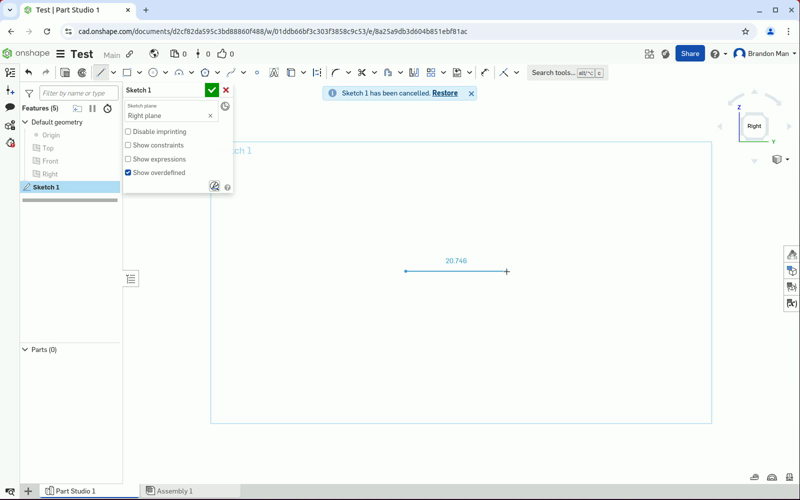
mouse_move(506, 170)
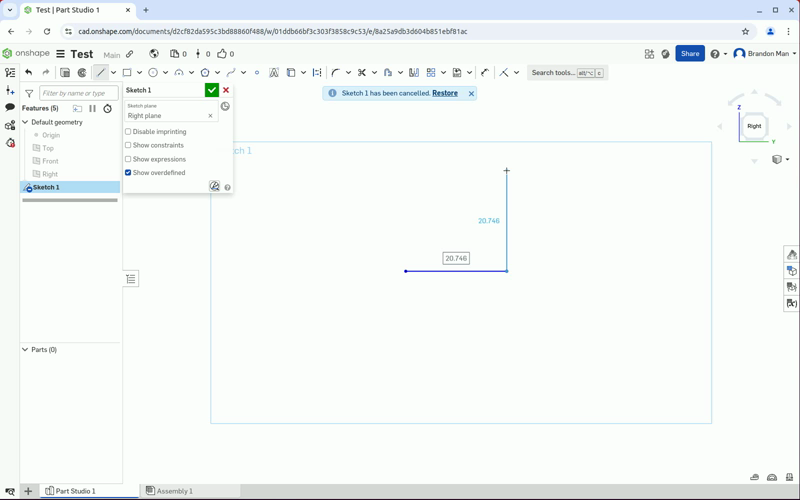
click(506, 170)
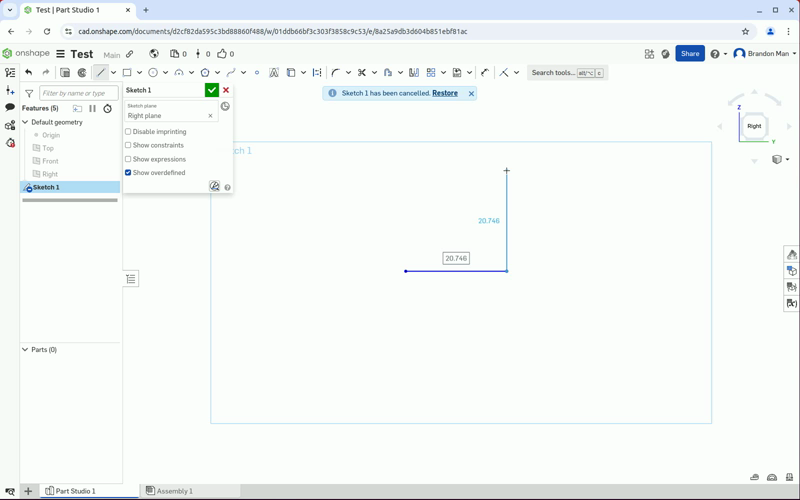
key_up(shift)
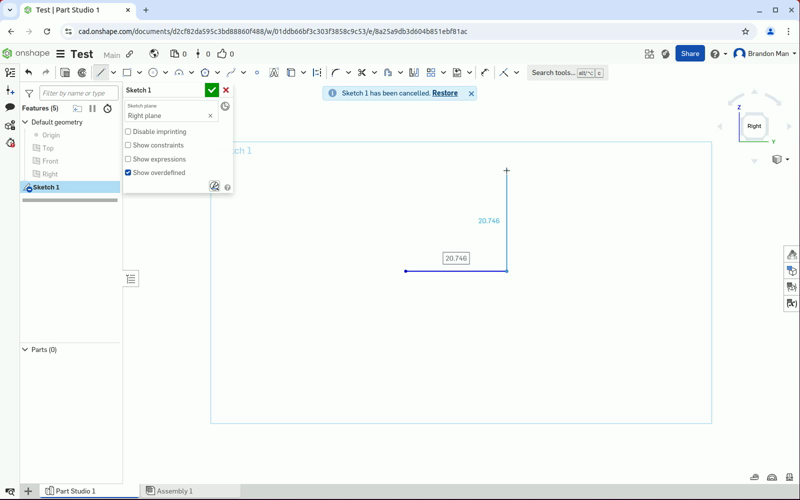
key_down(shift)
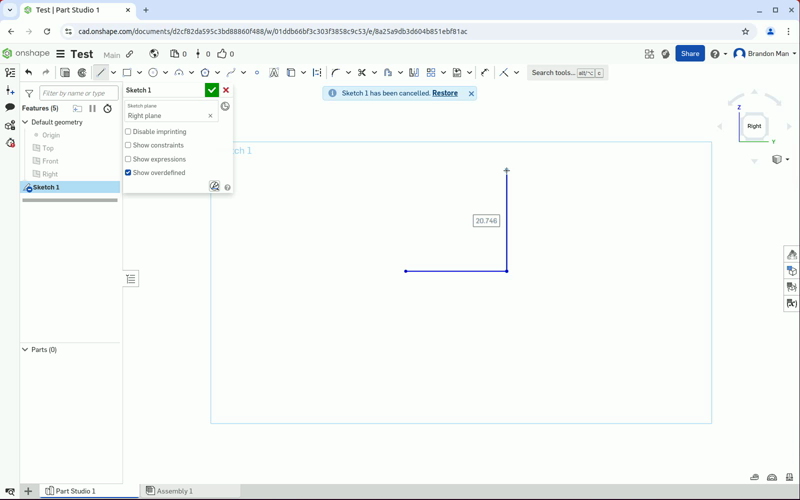
mouse_move(405, 170)
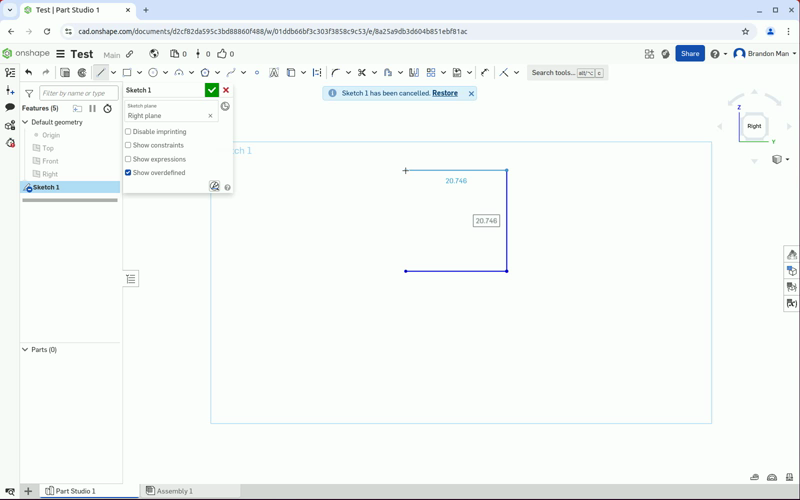
click(405, 170)
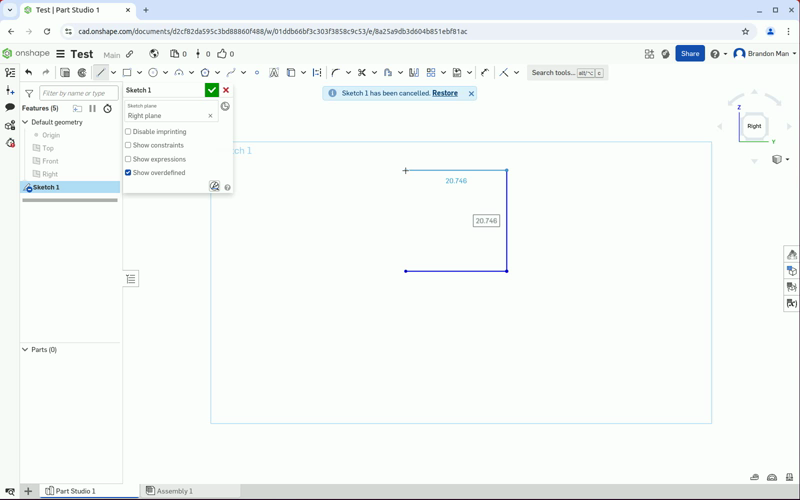
key_up(shift)
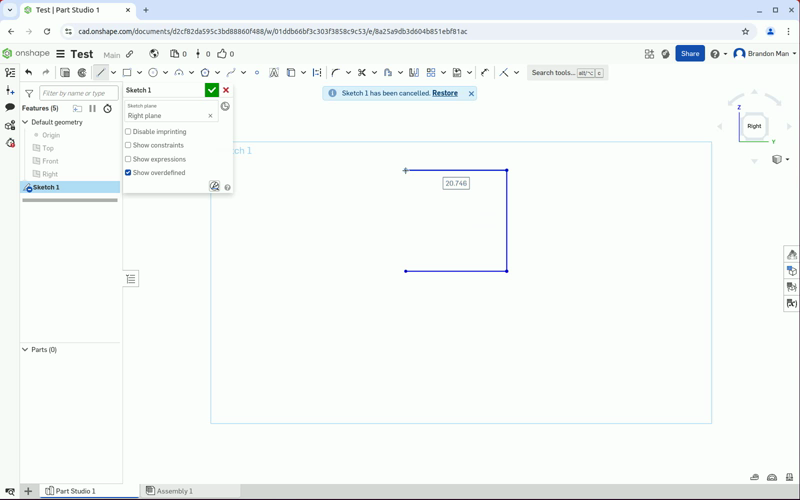
key_down(shift)
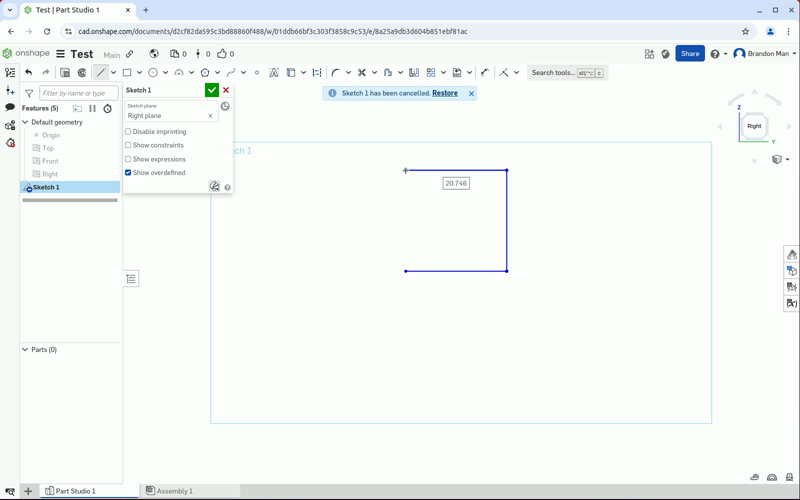
mouse_move(405, 271)
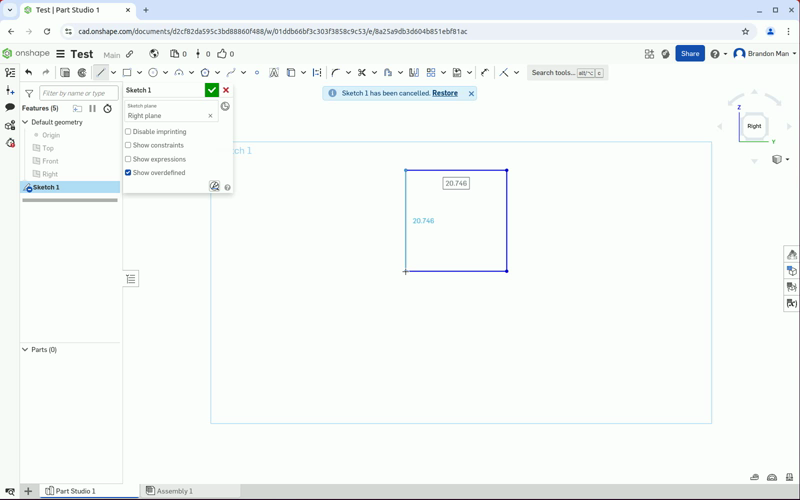
key_up(shift)
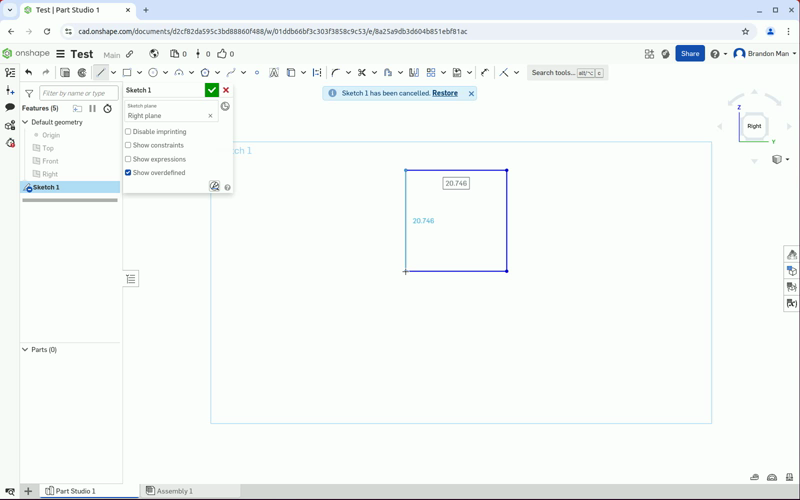
click(405, 271)
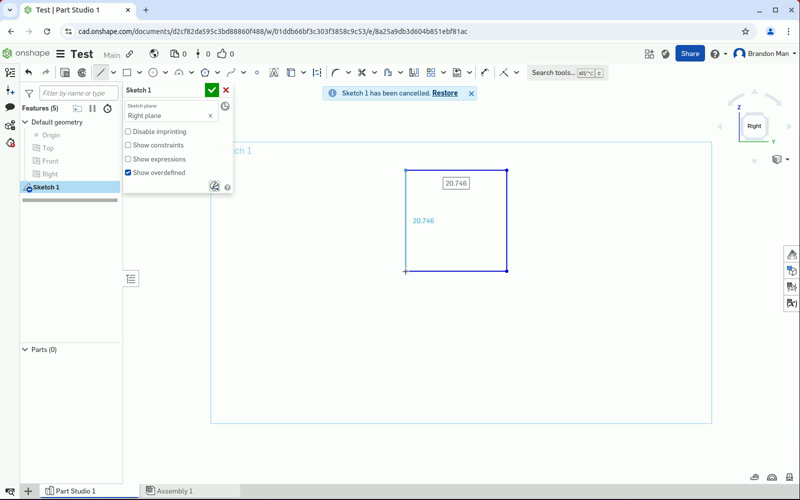
key(esc)
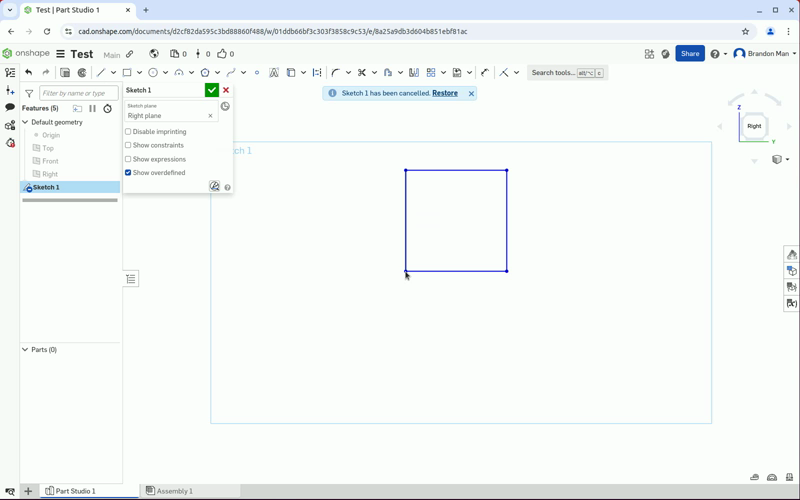
key(c)
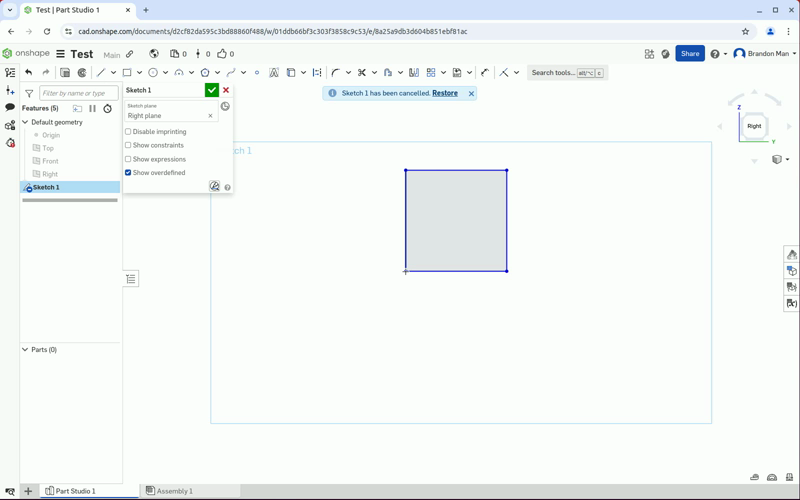
key_down(shift)
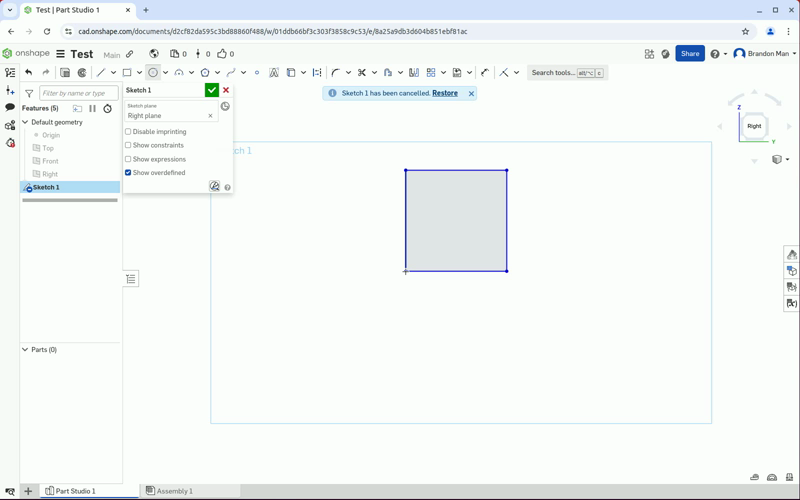
mouse_move(456, 220)
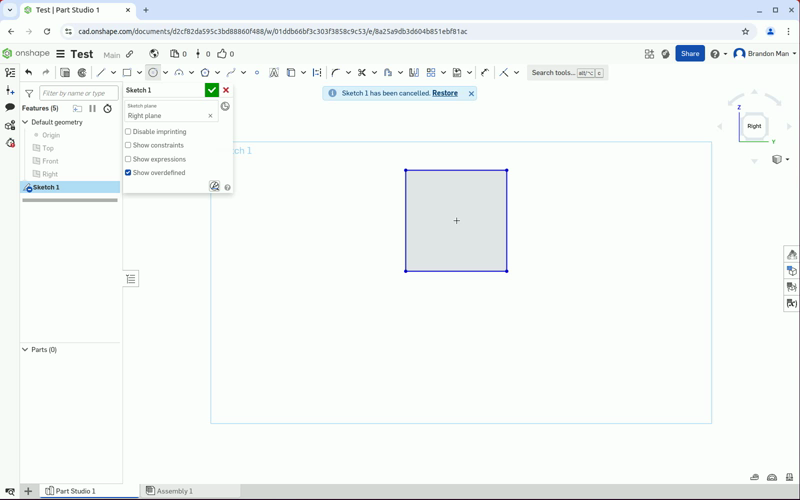
click(456, 220)
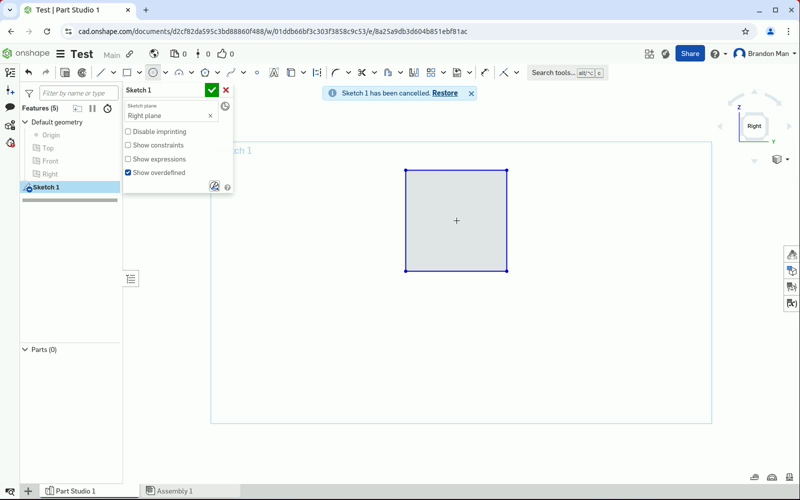
key_up(shift)
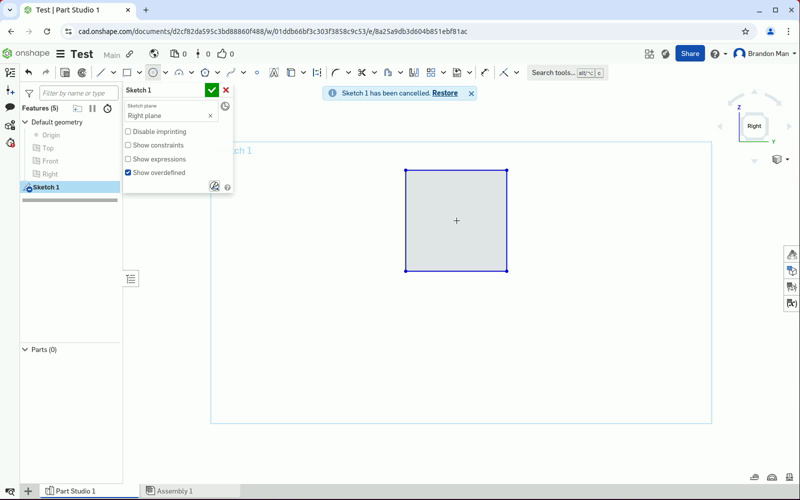
mouse_move(469, 220)
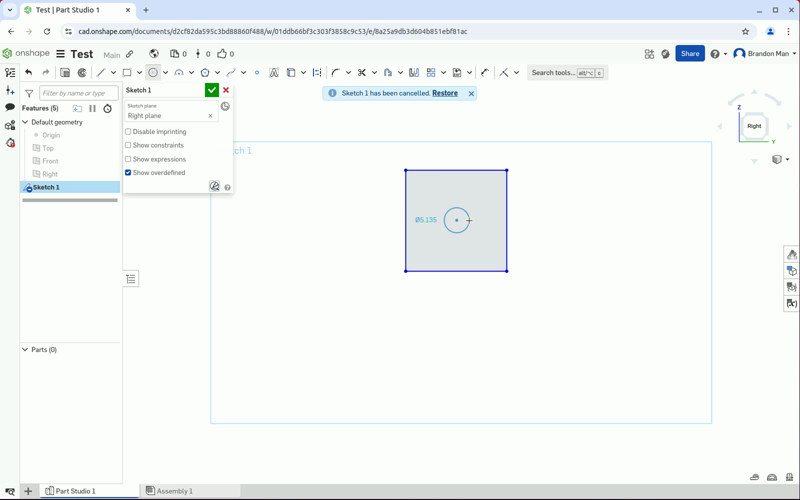
click(469, 220)
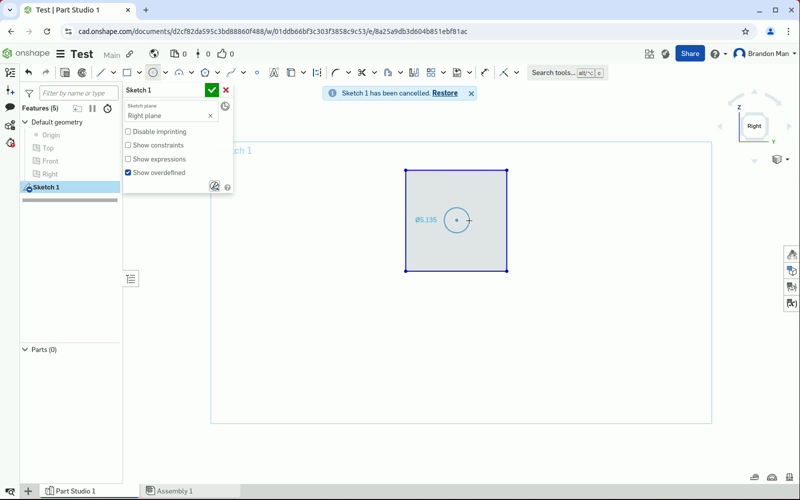
key(esc)
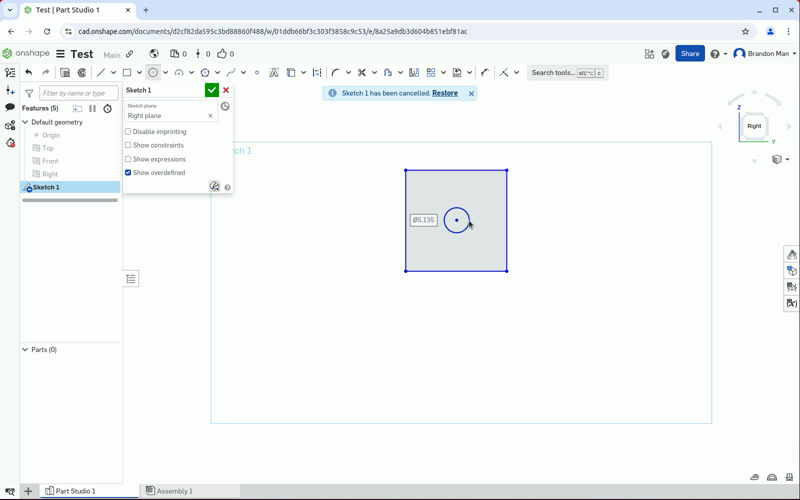
mouse_move(496, 208)
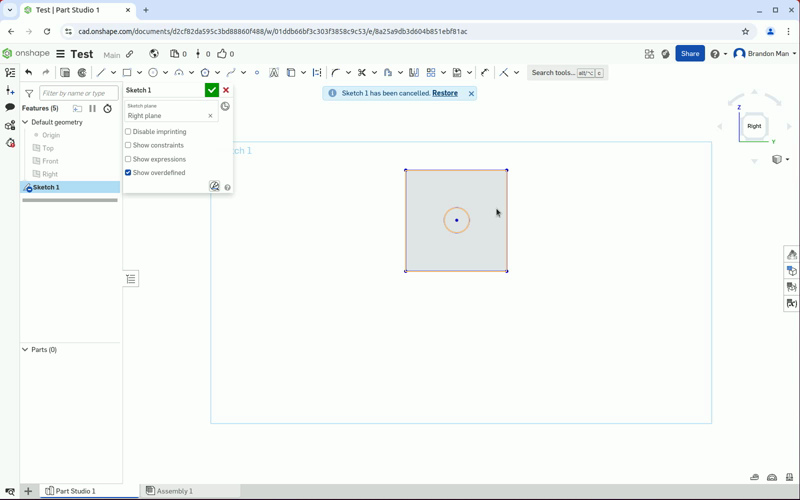
click(496, 208)
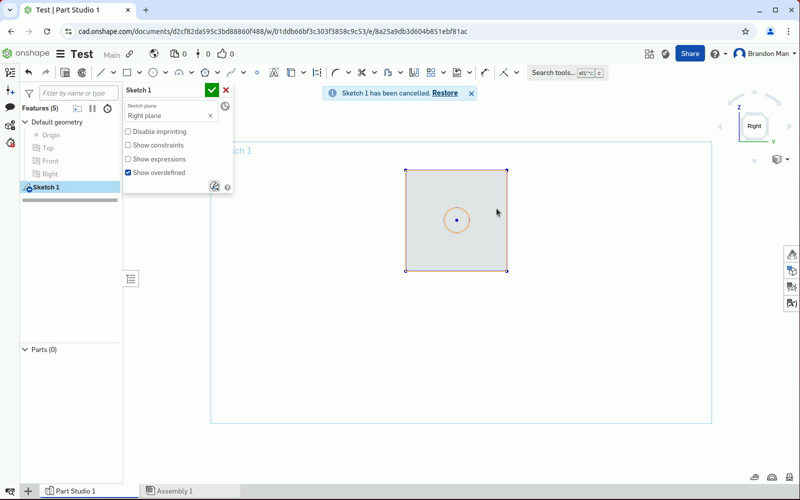
mouse_move(73, 352)
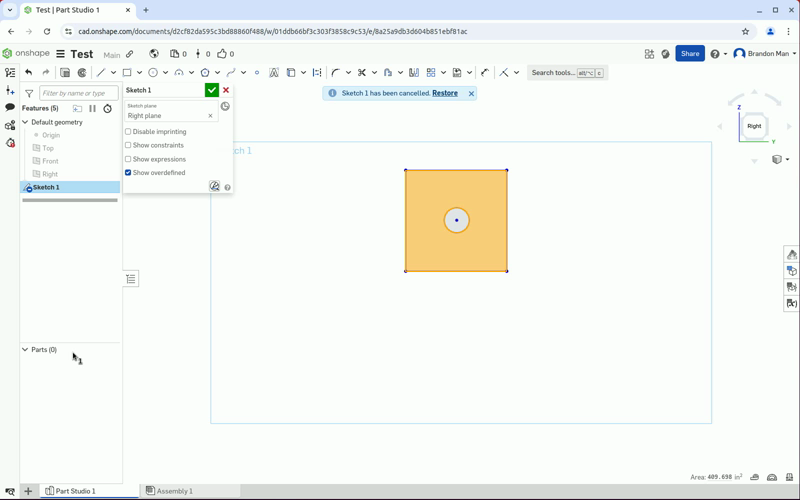
key(shift+y)
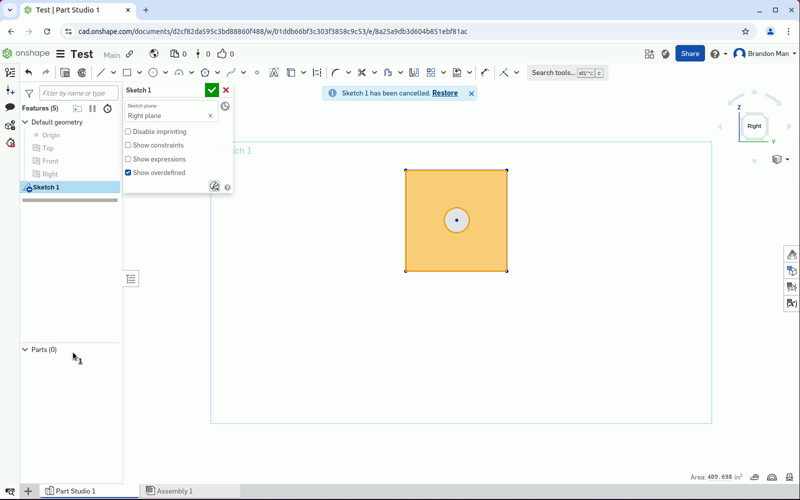
key(shift+e)
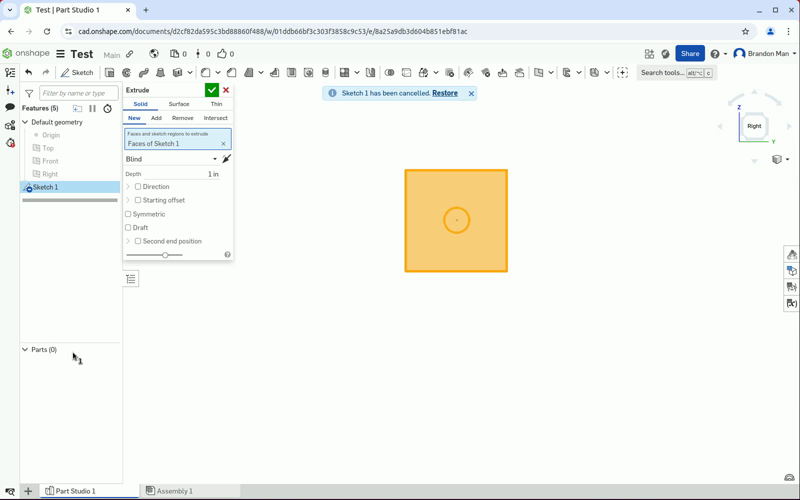
mouse_move(143, 106)
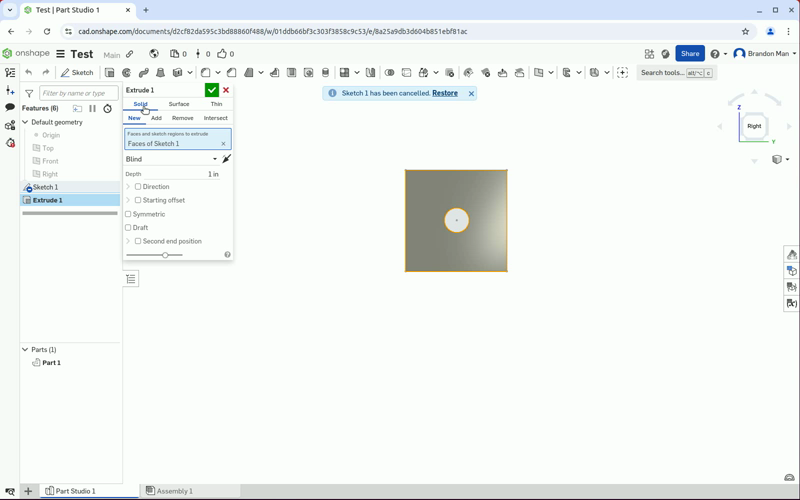
click(143, 106)
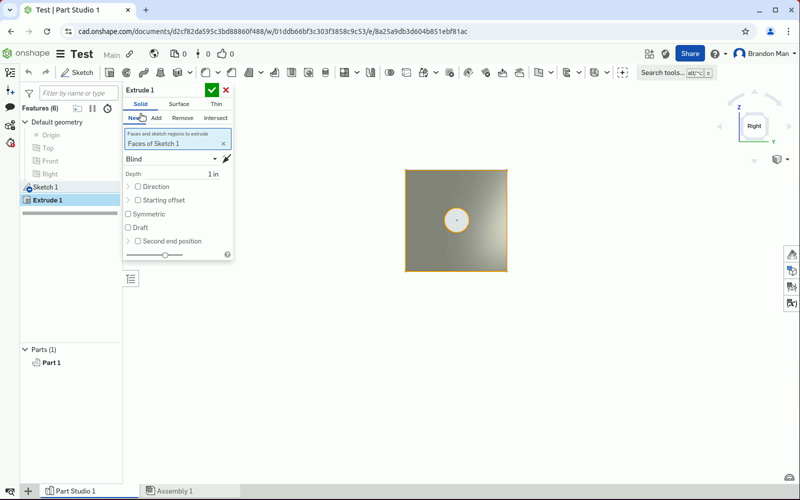
mouse_move(137, 120)
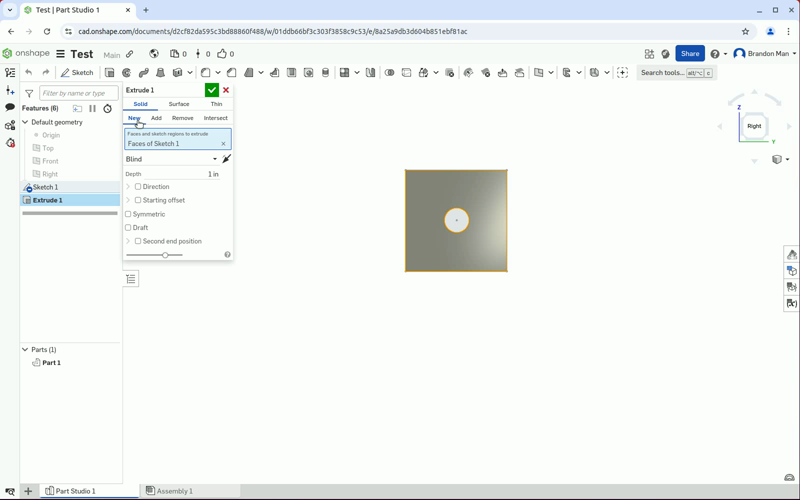
click(137, 120)
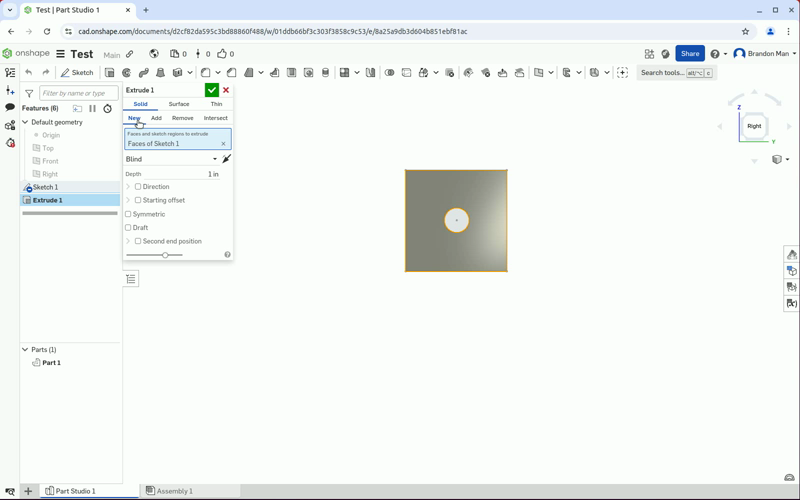
key(tab, 4)
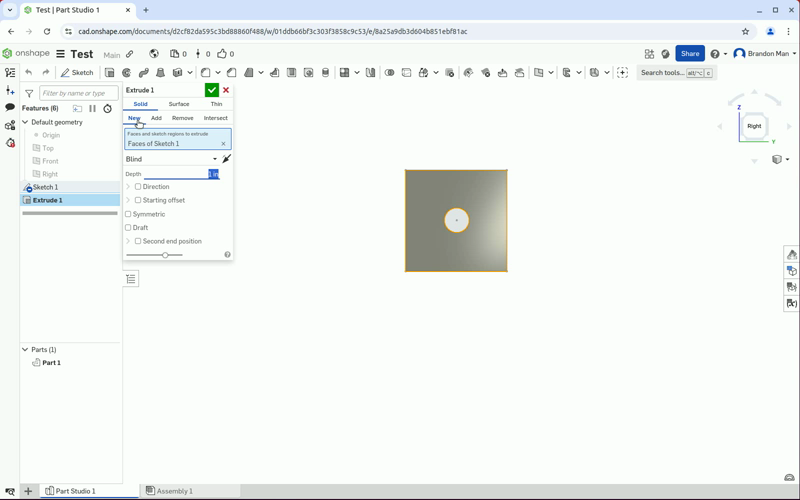
text(-5.055)
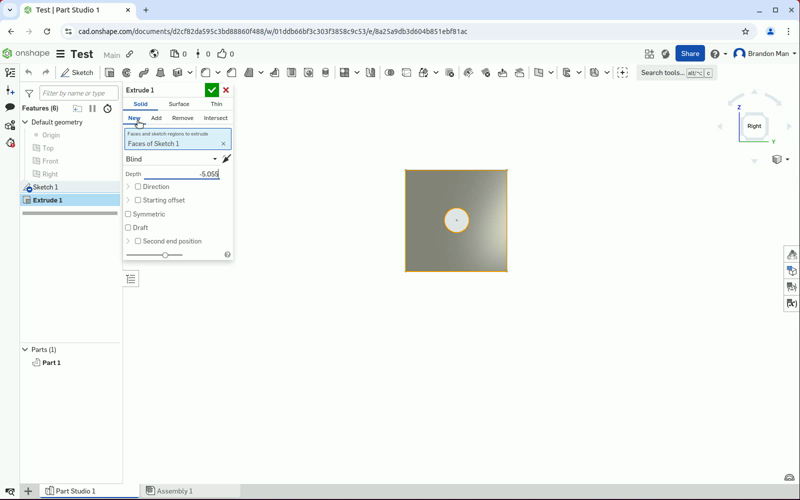
key(enter)
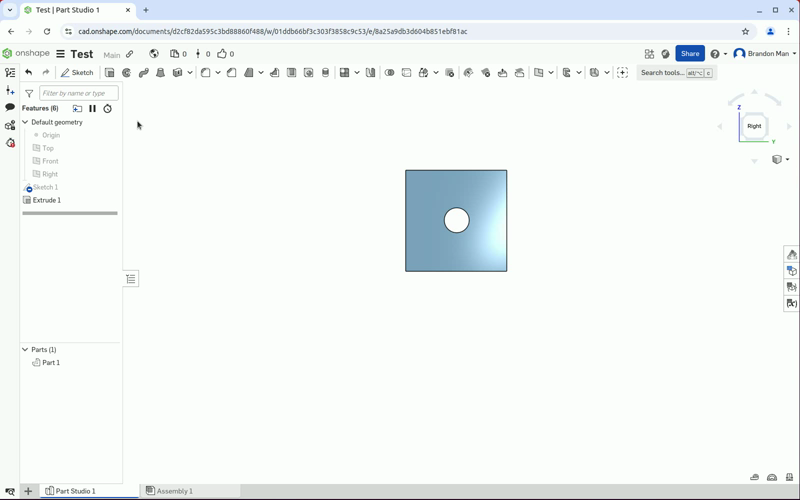
key(shift+h)
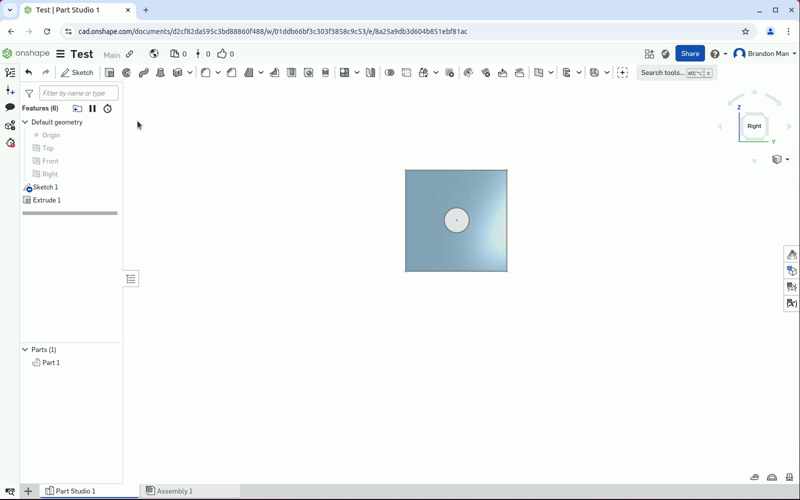
key(shift+h)
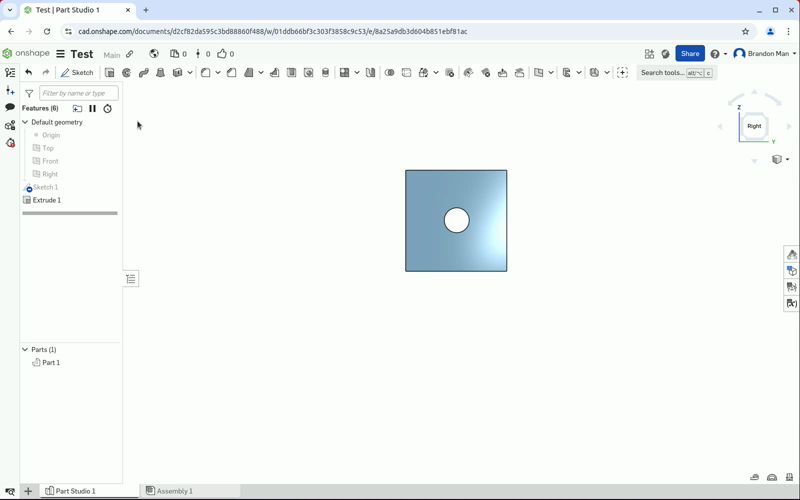
mouse_move(73, 189)
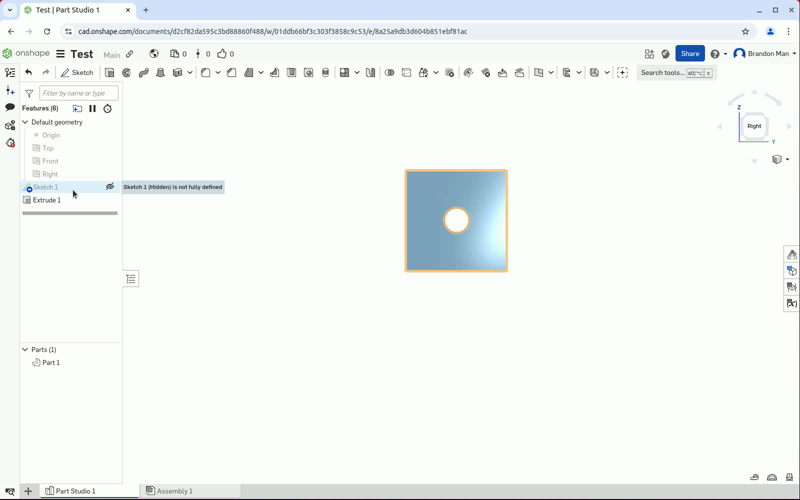
click(73, 189)
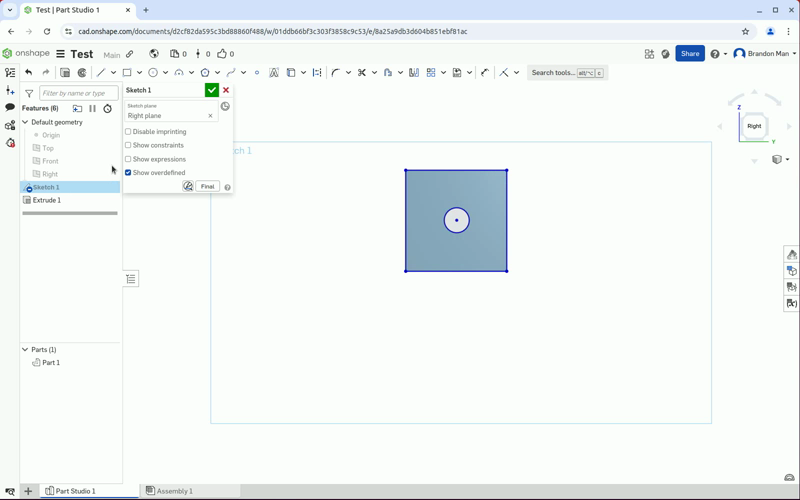
mouse_move(229, 92)
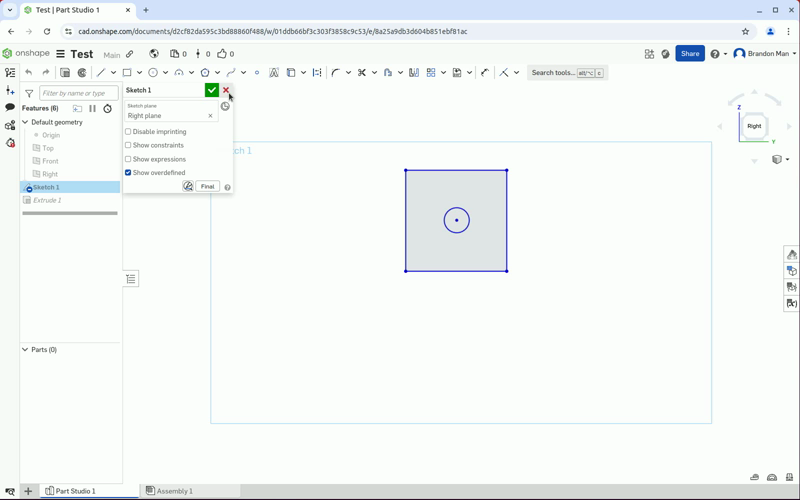
click(229, 92)
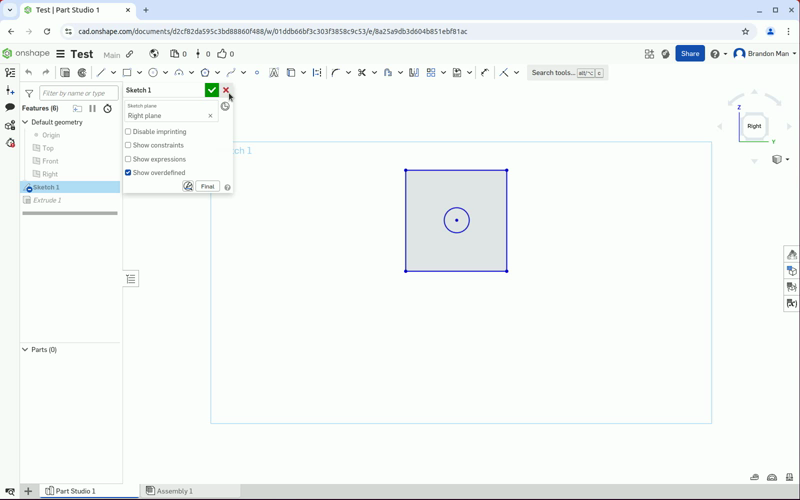
key(shift+s)
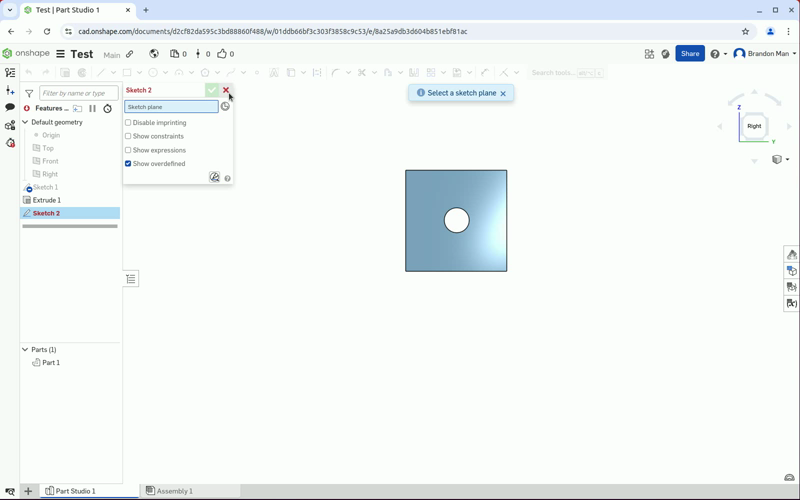
mouse_move(73, 176)
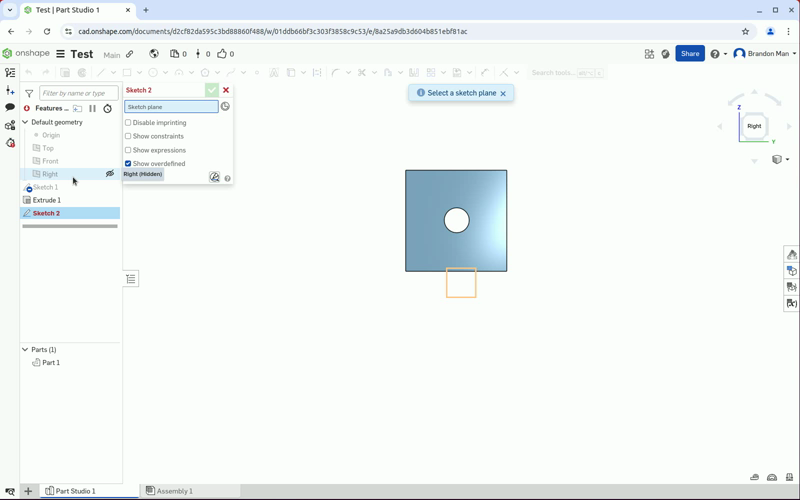
click(73, 176)
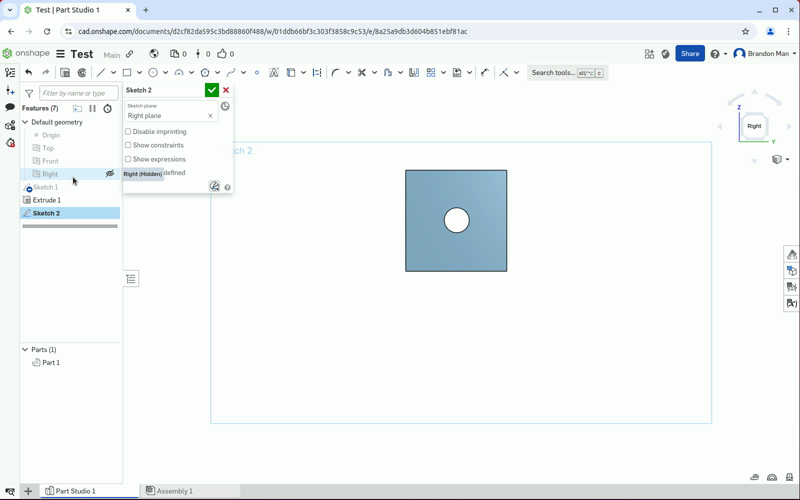
mouse_move(73, 352)
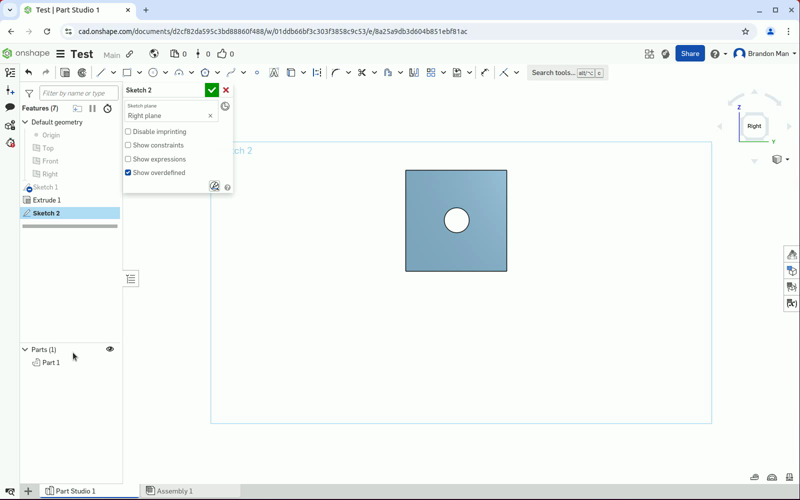
key(y)
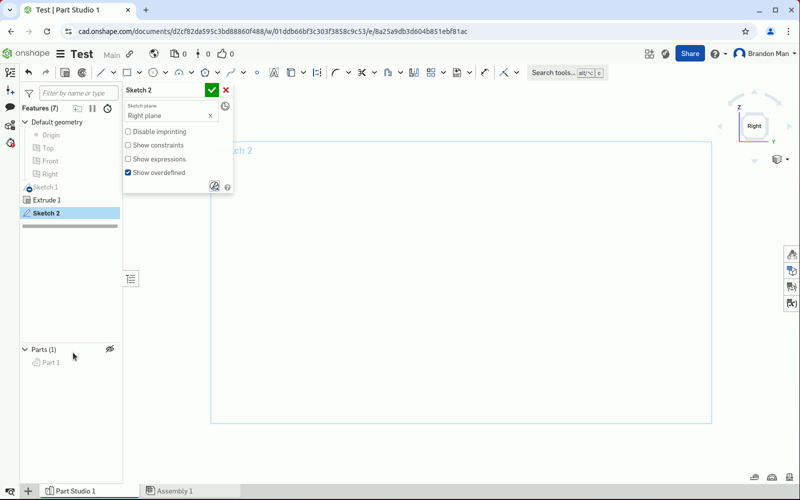
key(l)
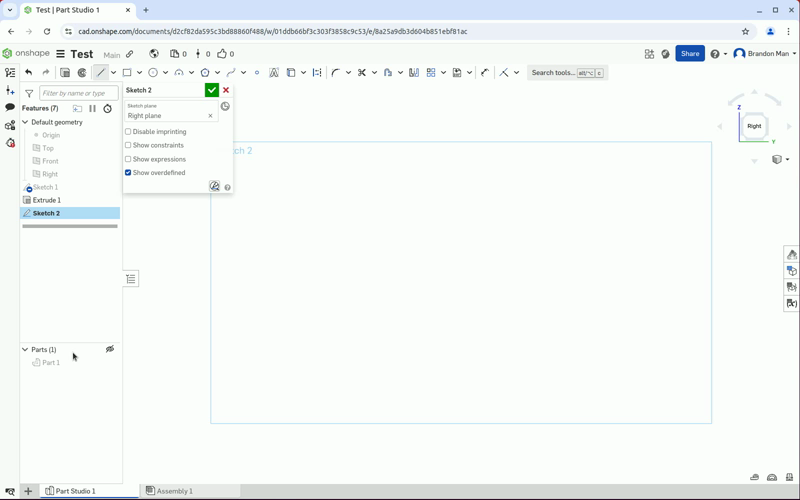
key_down(shift)
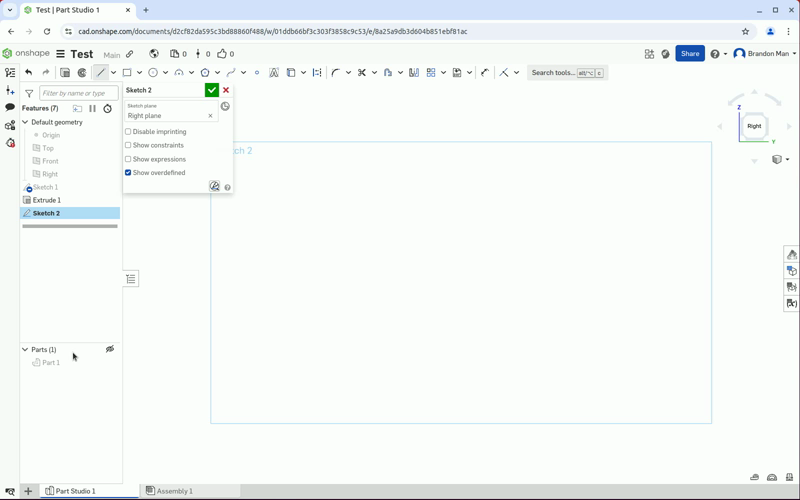
mouse_move(405, 271)
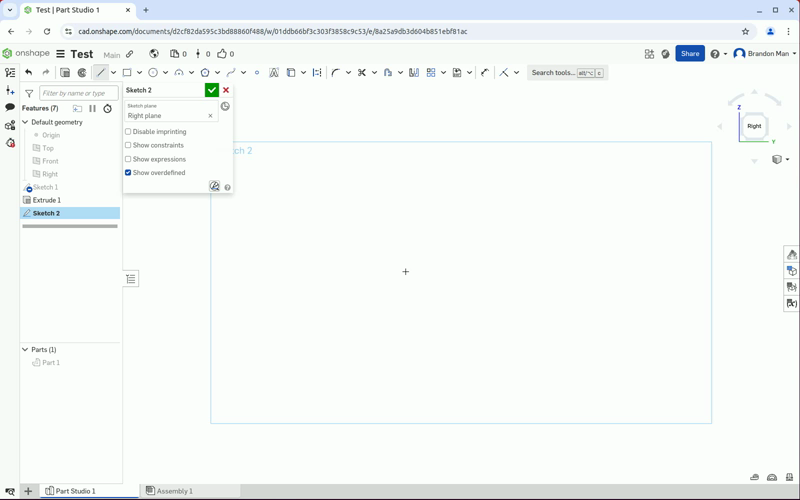
click(405, 271)
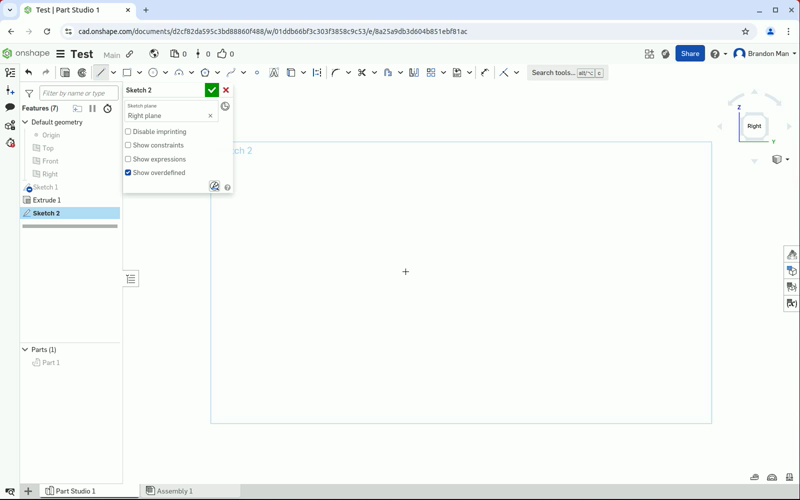
key_up(shift)
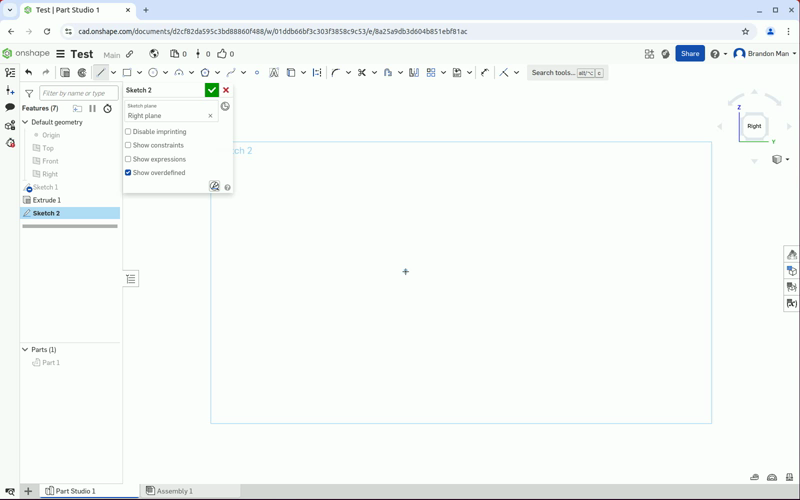
key_down(shift)
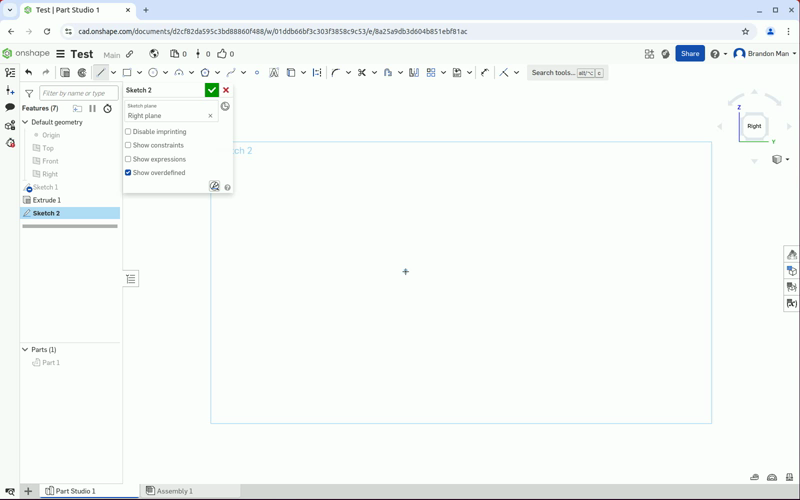
mouse_move(506, 271)
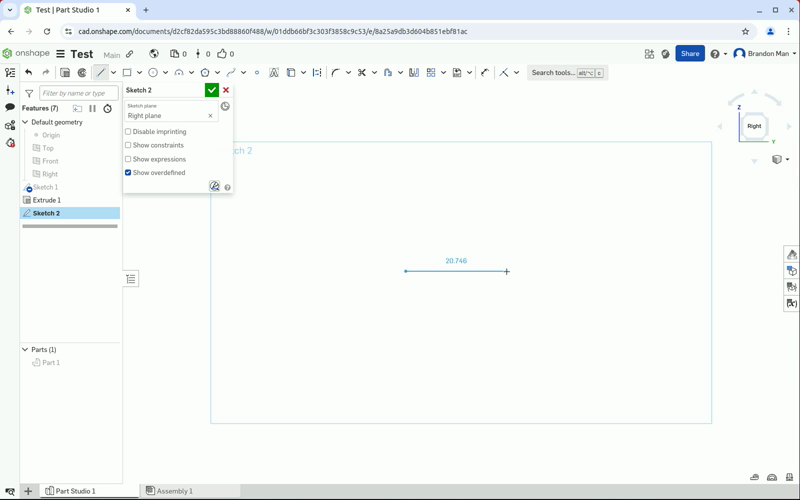
click(506, 271)
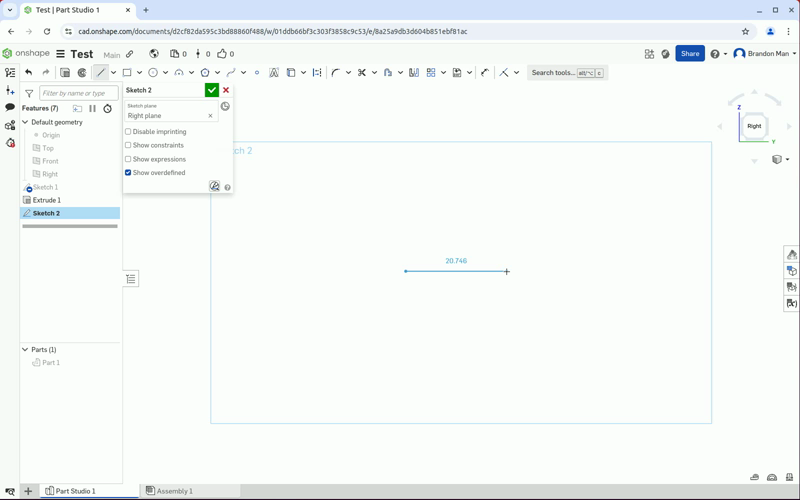
key_up(shift)
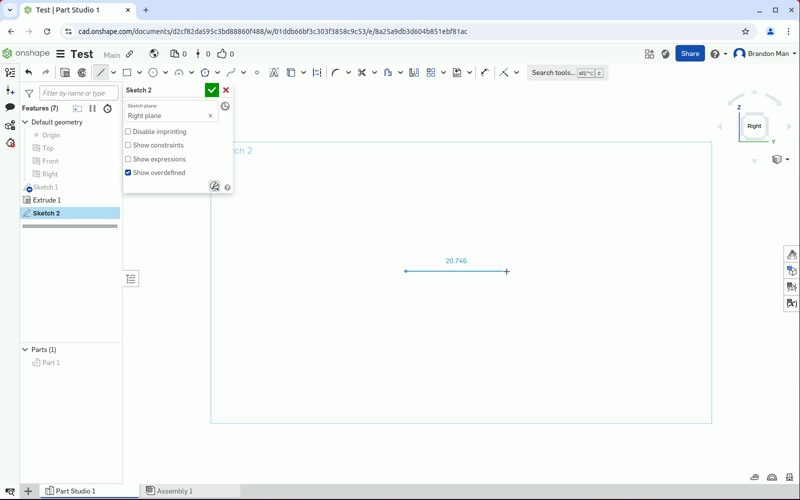
key_down(shift)
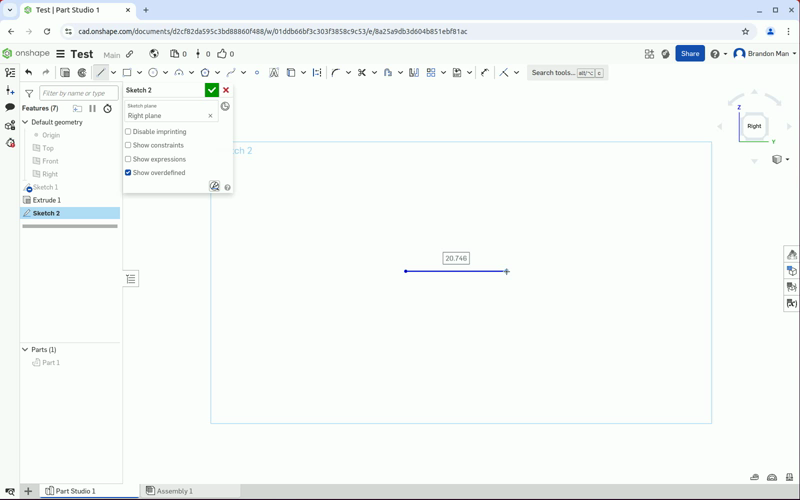
mouse_move(536, 271)
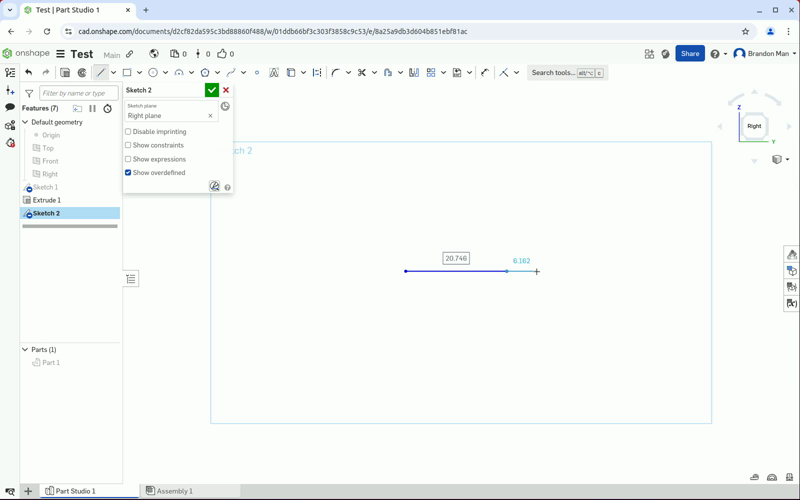
mouse_move(506, 245)
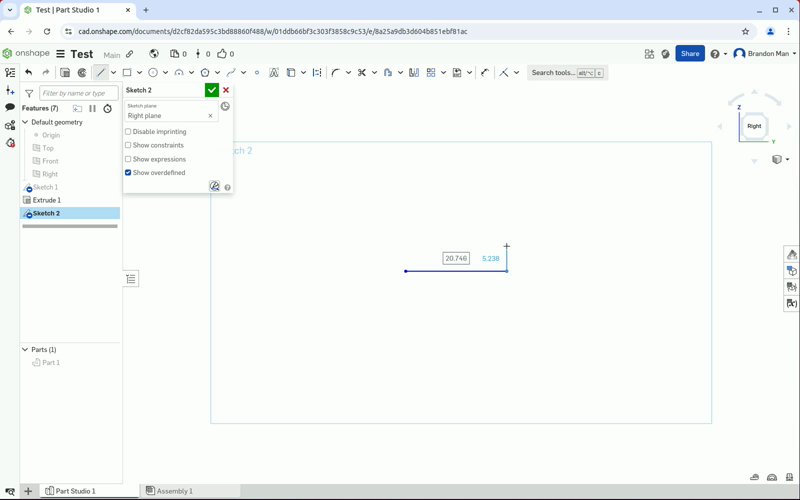
click(506, 245)
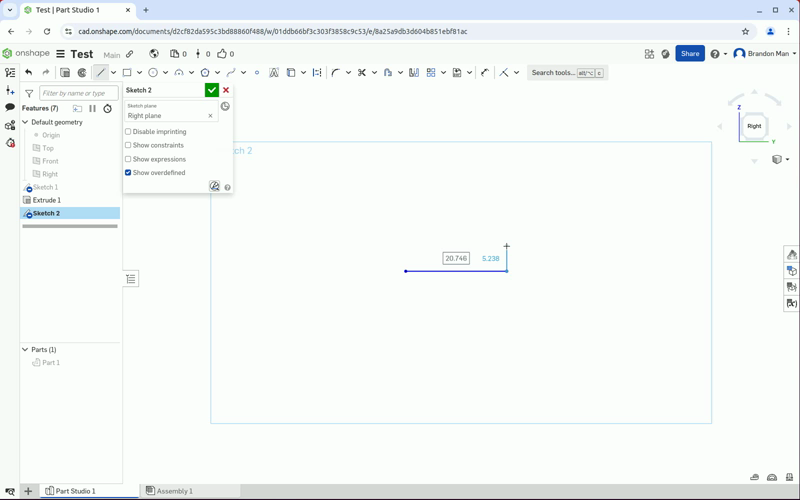
key_up(shift)
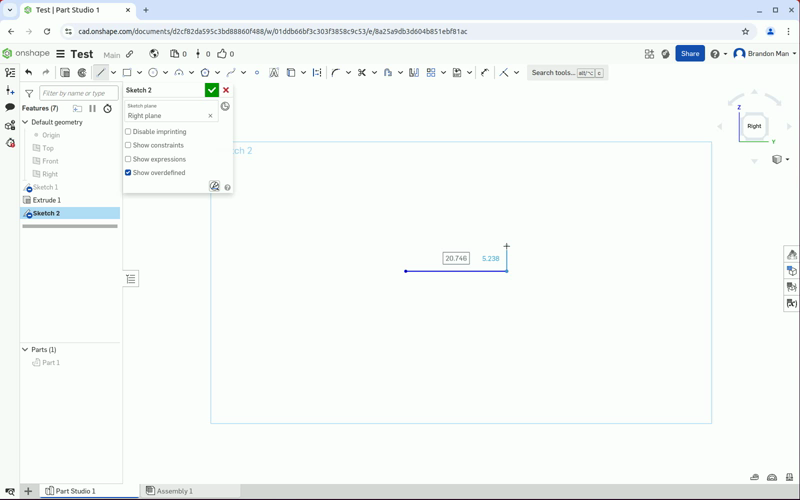
key_down(shift)
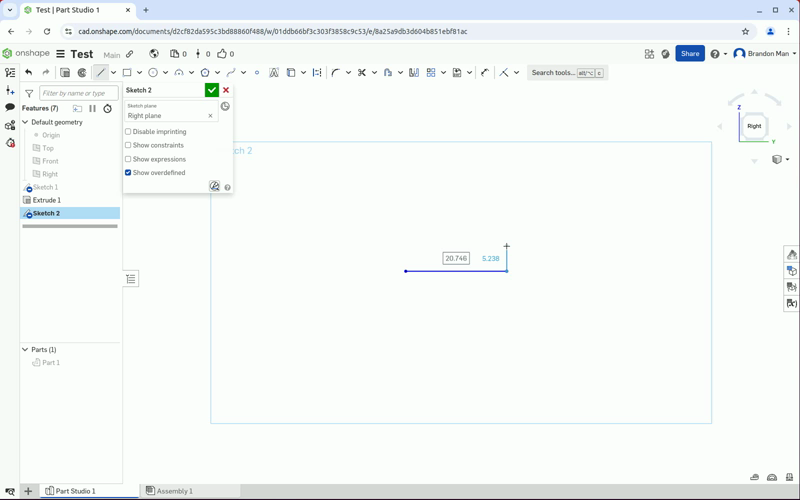
mouse_move(405, 245)
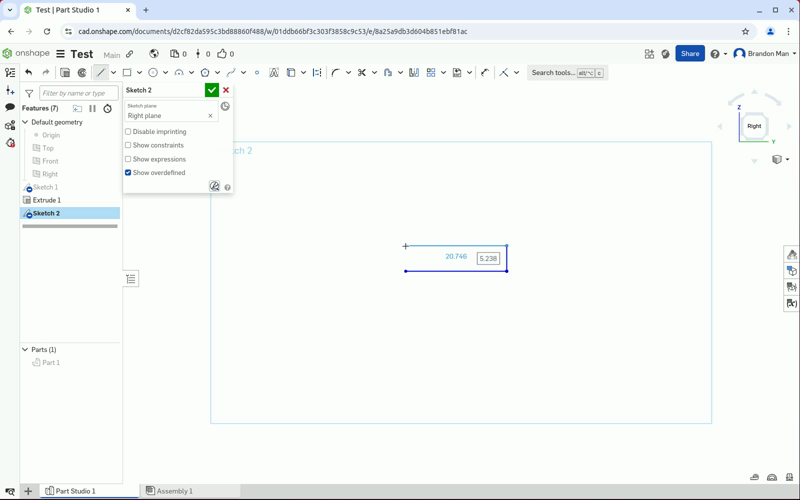
click(405, 245)
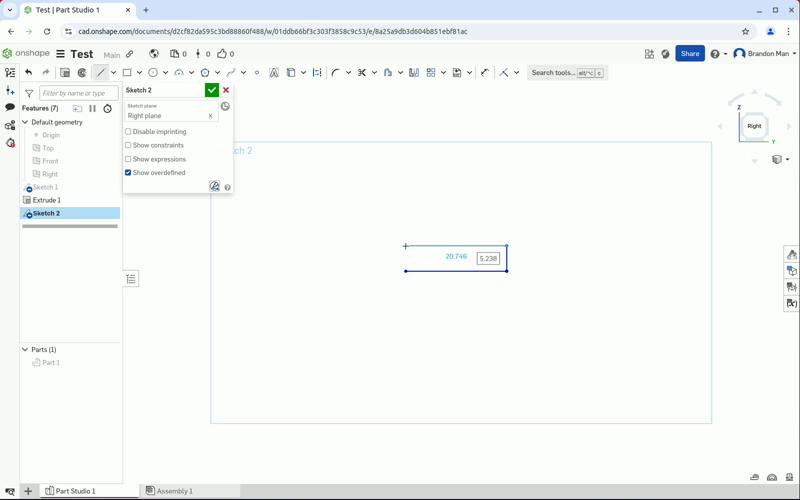
key_up(shift)
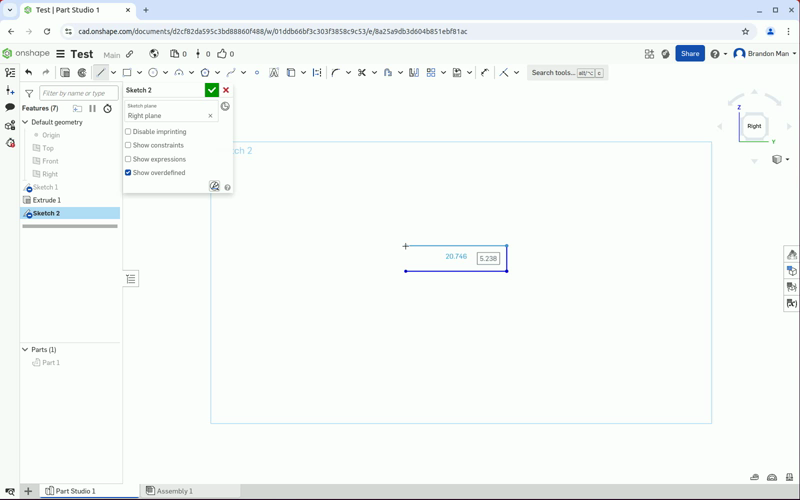
mouse_move(435, 245)
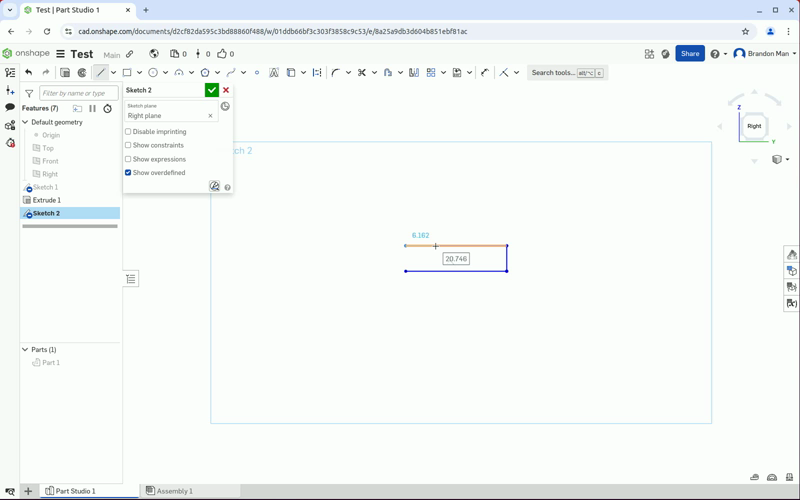
key_down(shift)
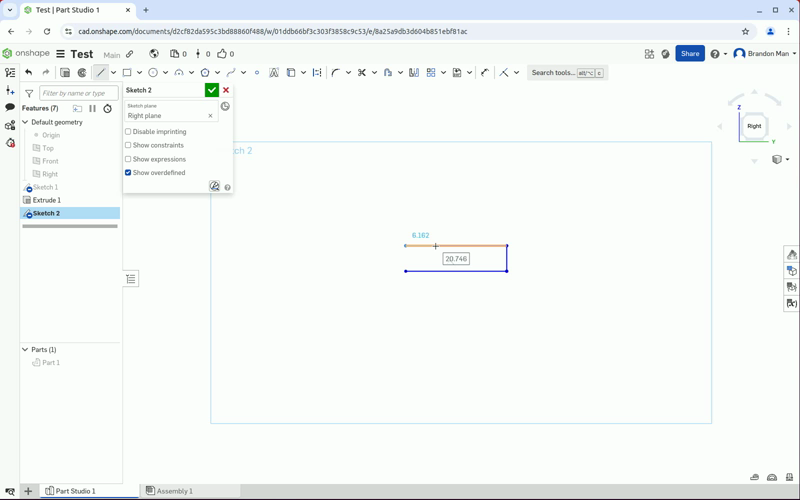
mouse_move(405, 271)
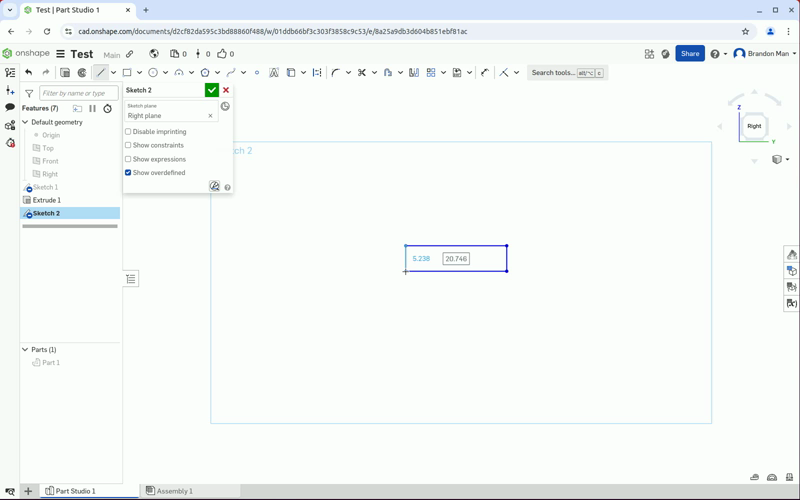
key_up(shift)
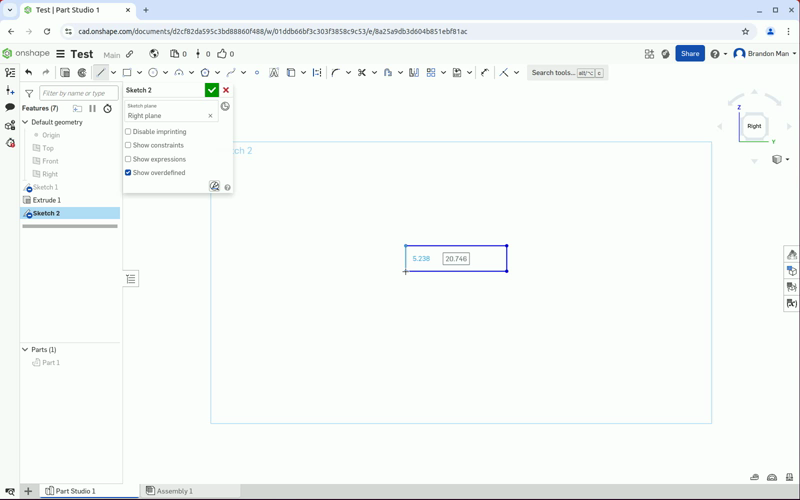
click(405, 271)
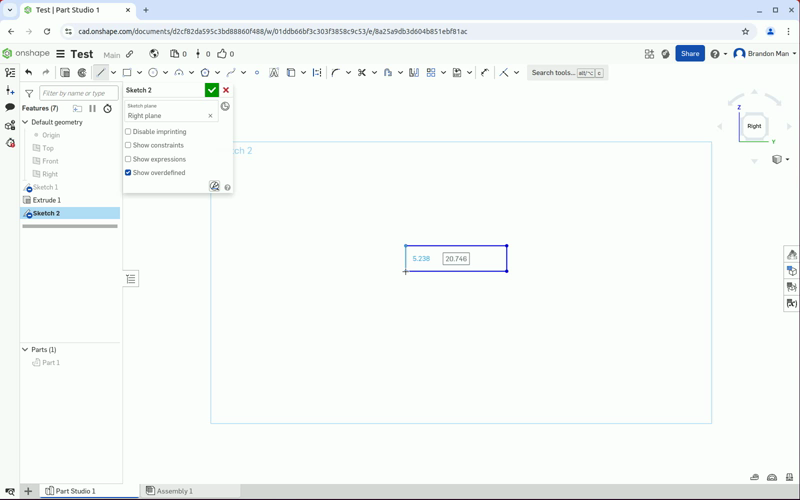
key(esc)
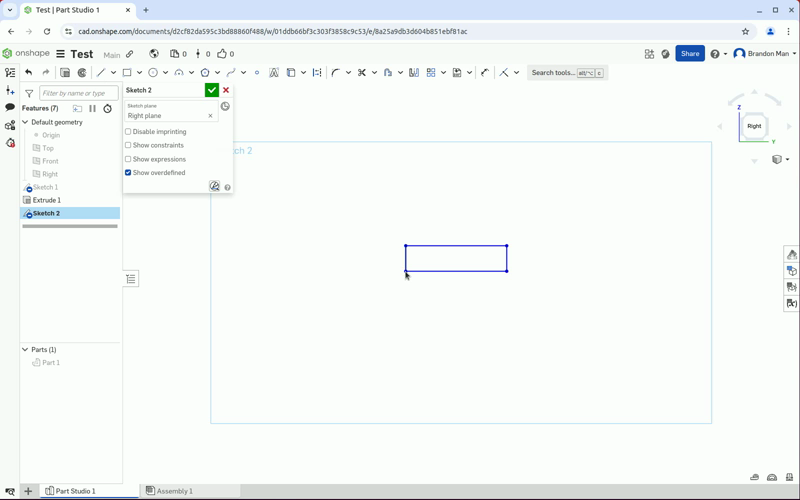
mouse_move(441, 250)
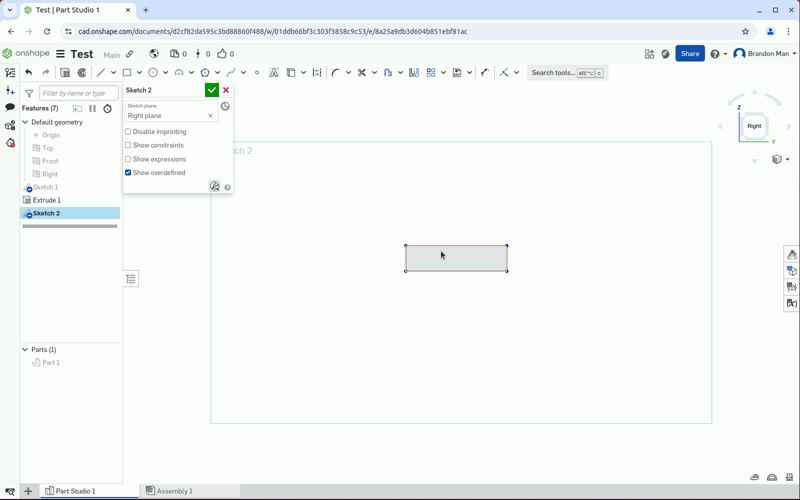
click(441, 250)
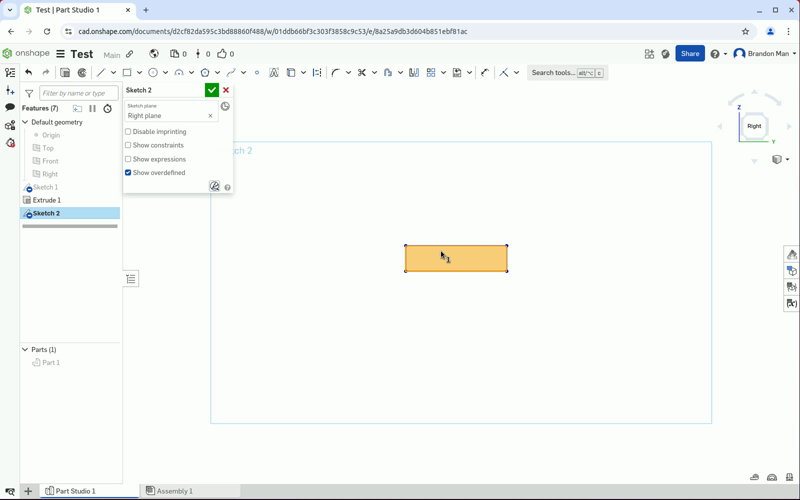
mouse_move(73, 352)
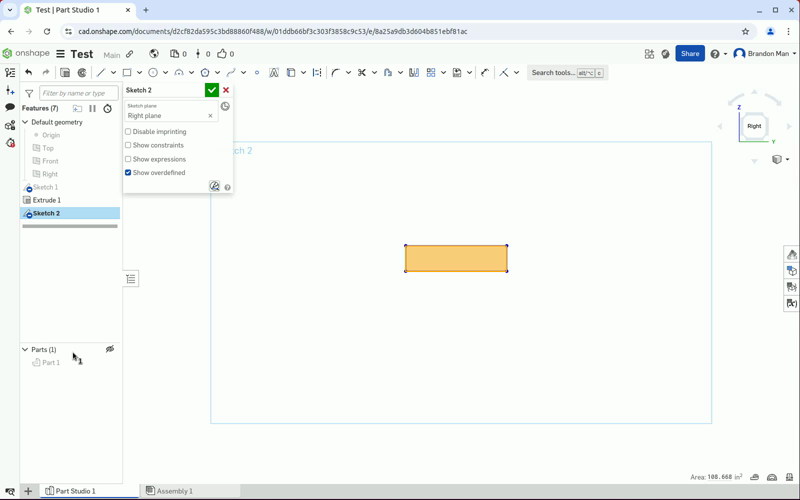
key(shift+y)
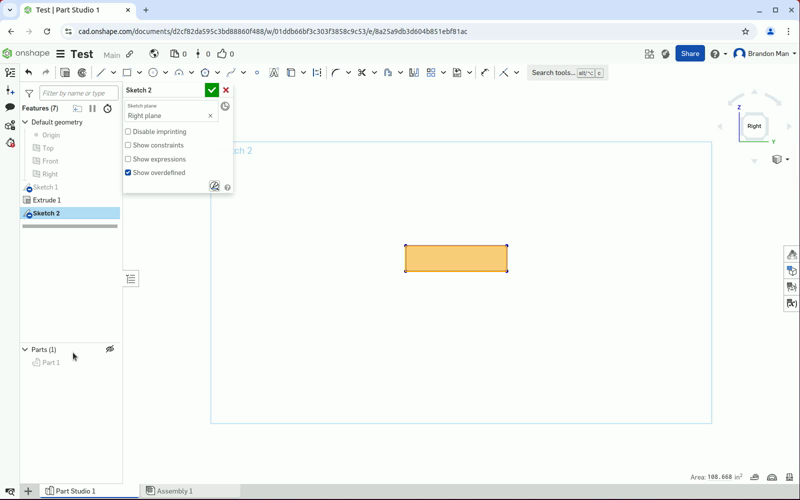
key(shift+e)
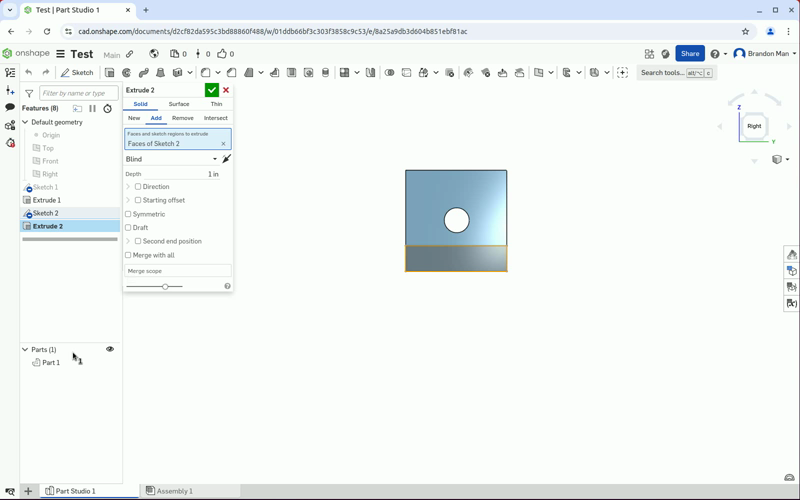
mouse_move(143, 106)
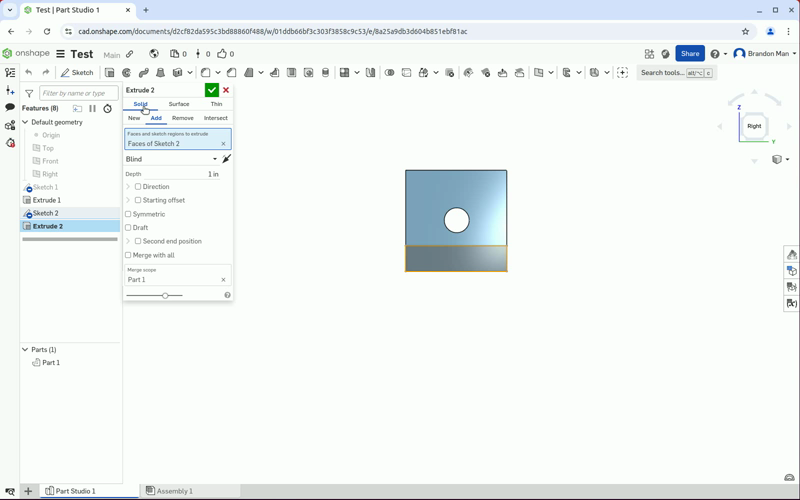
click(143, 106)
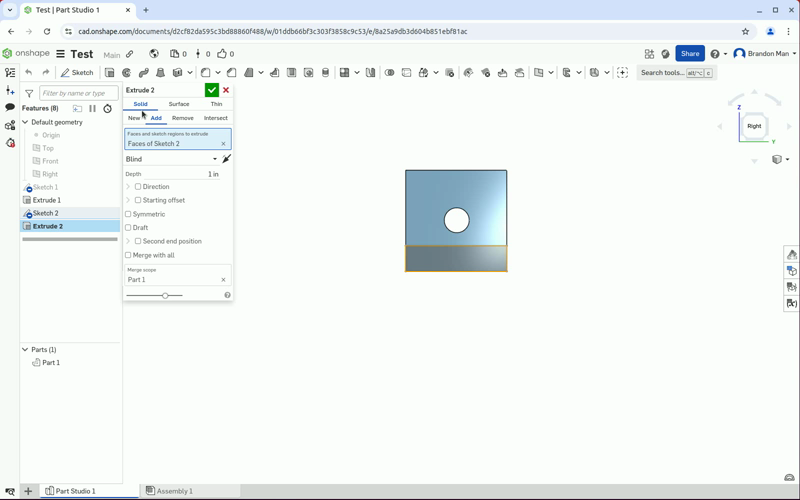
mouse_move(137, 120)
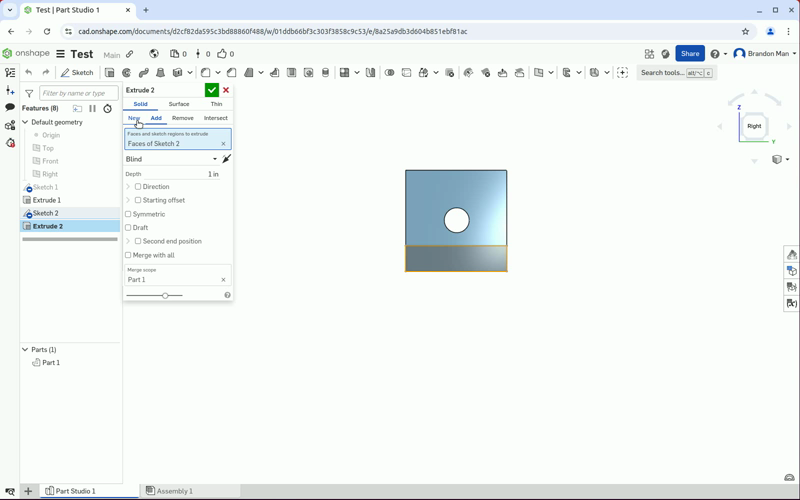
click(137, 120)
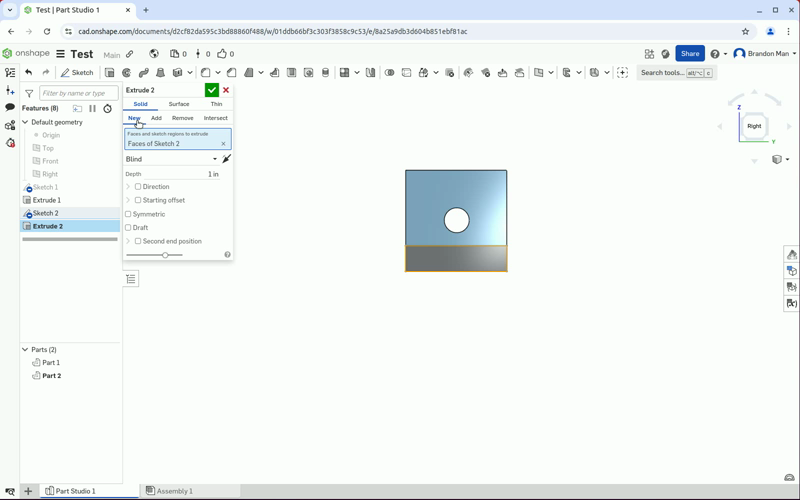
key(tab, 4)
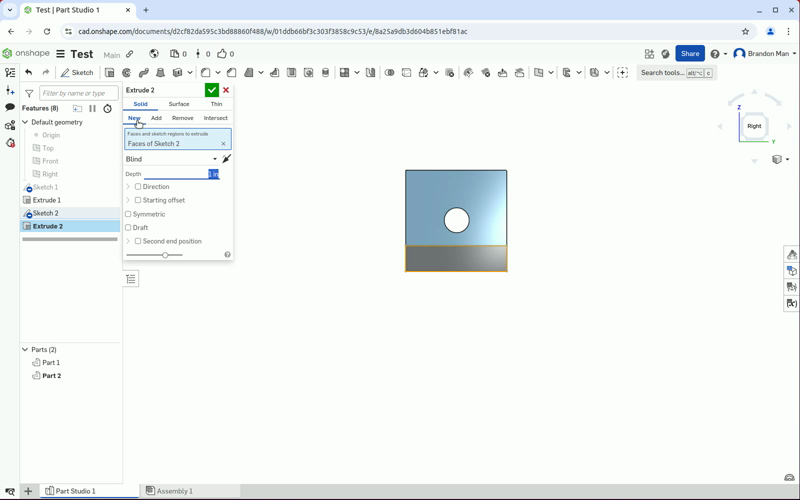
text(15.405)
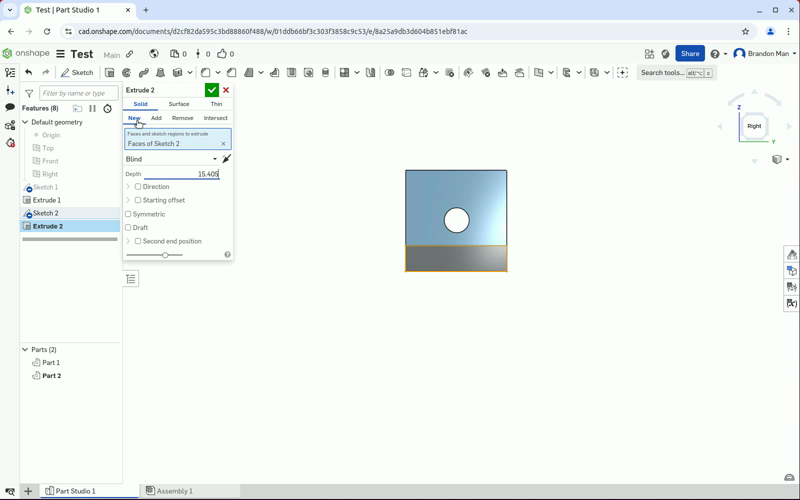
key(enter)
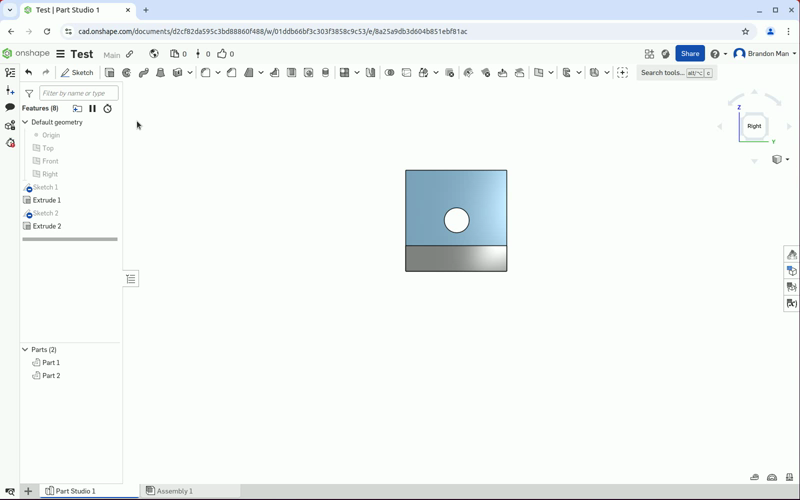
key(shift+h)
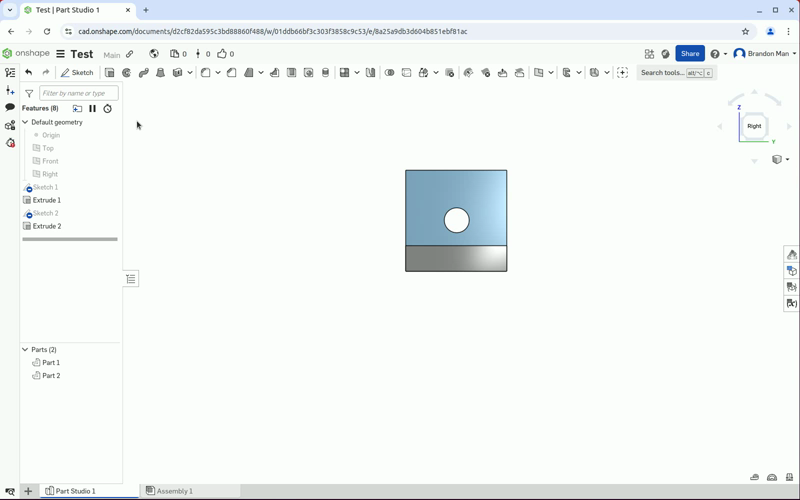
key(shift+h)
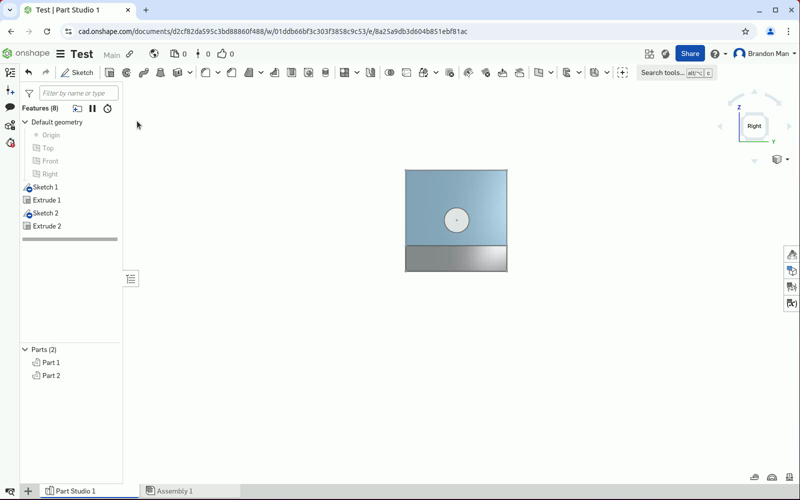
key(shift+7)
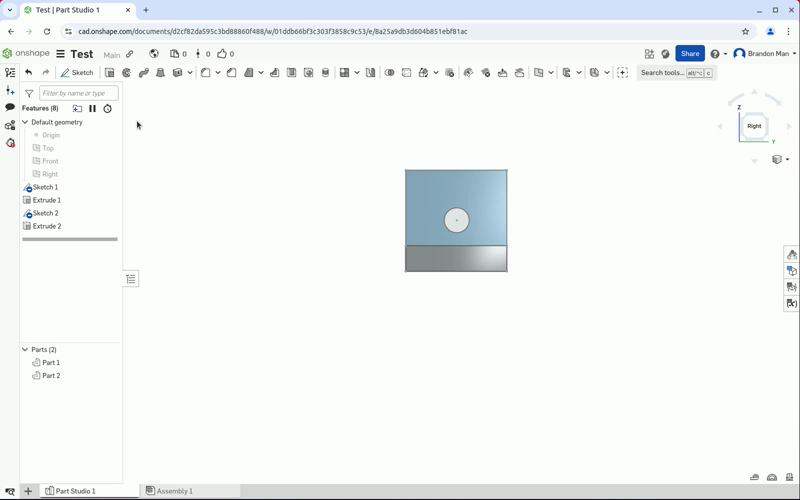
key(right, 2)
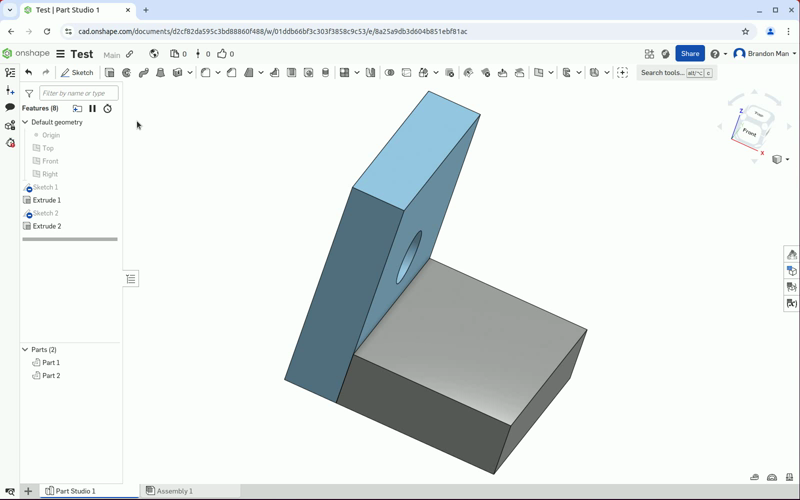
key(down, 2)
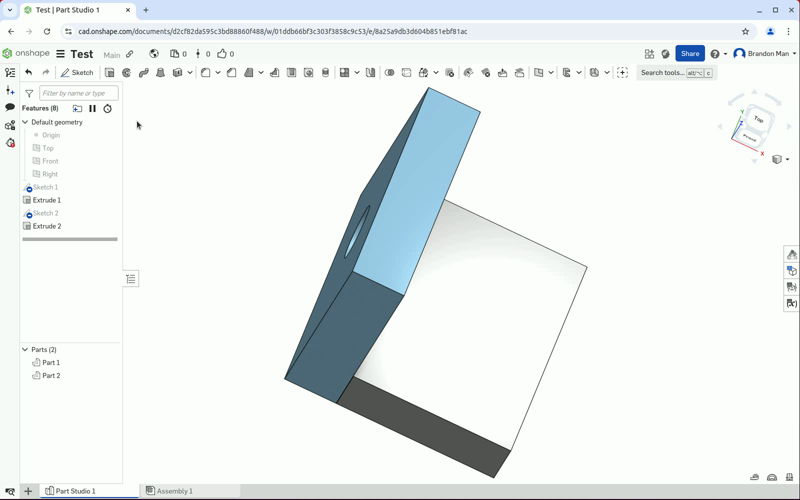
key(up, 2)
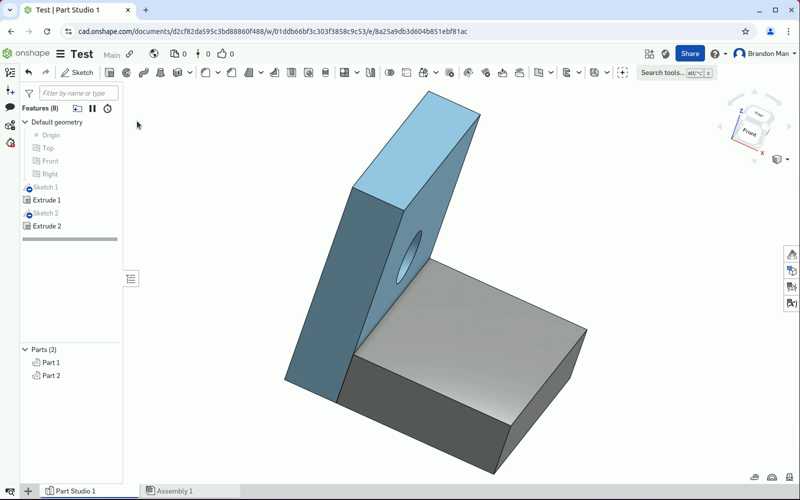
key(left, 2)
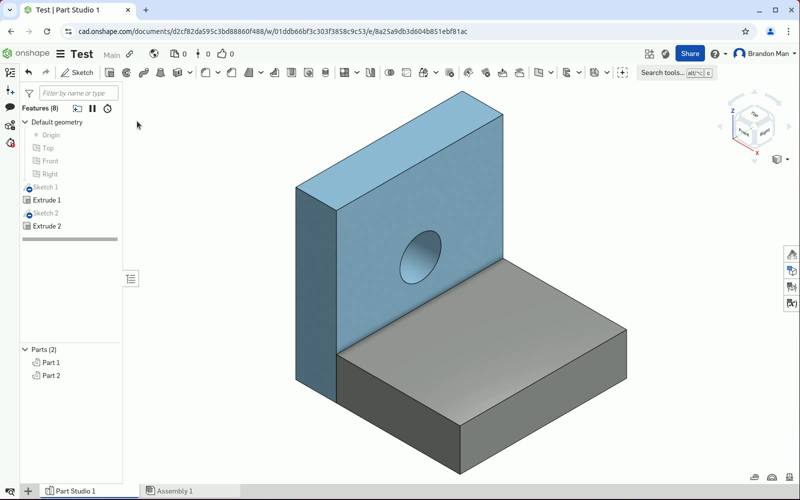
mouse_move(73, 189)
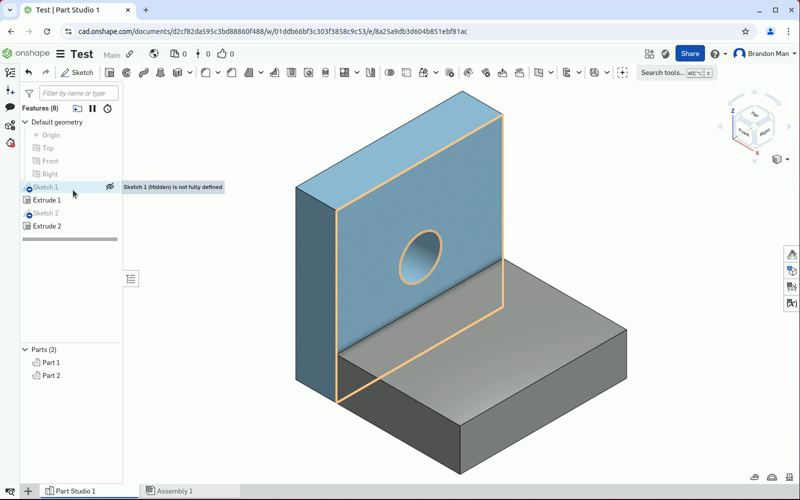
click(73, 189)